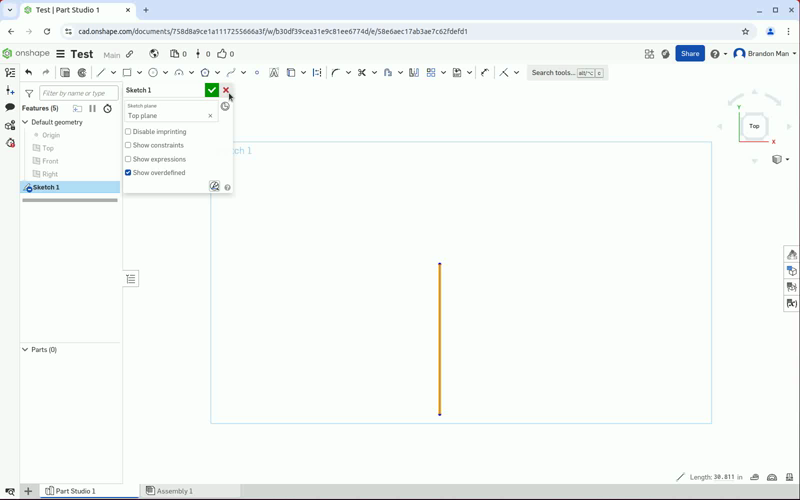
key(shift+h)
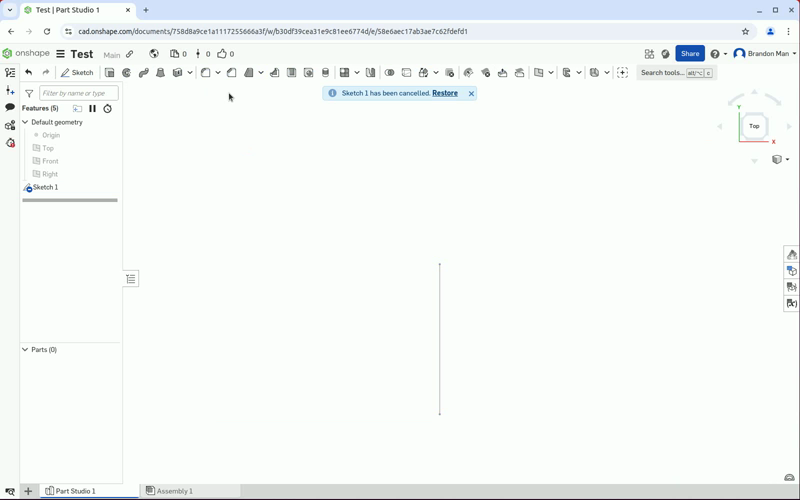
key(shift+s)
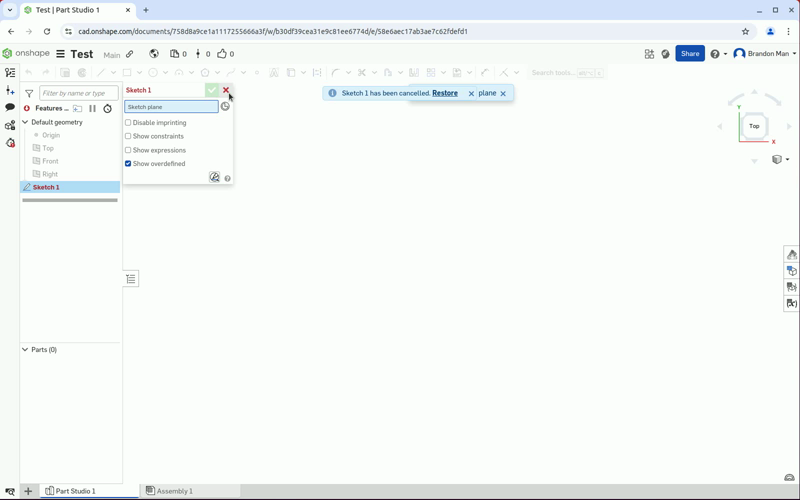
mouse_move(73, 150)
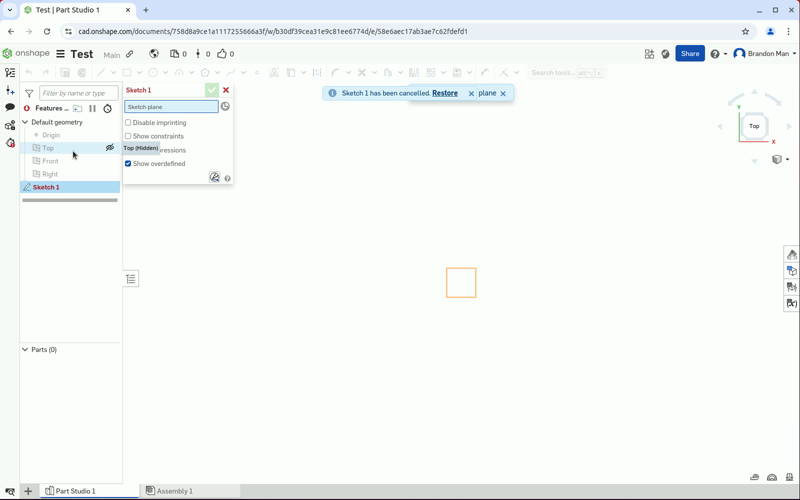
click(73, 150)
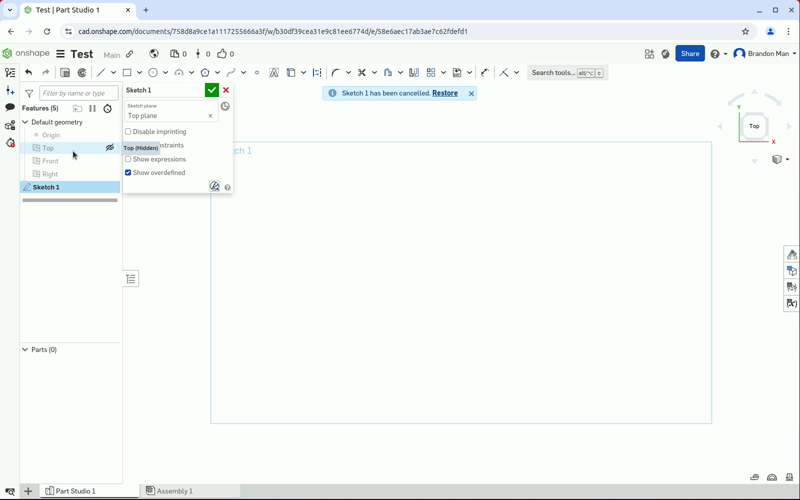
mouse_move(73, 352)
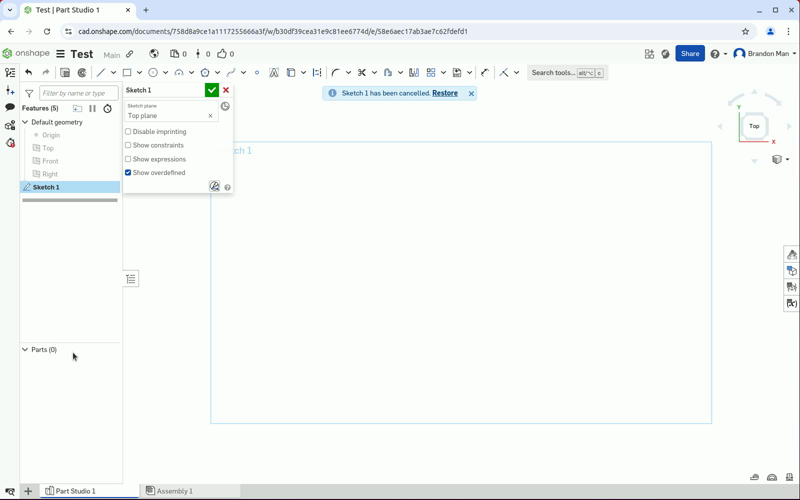
key(y)
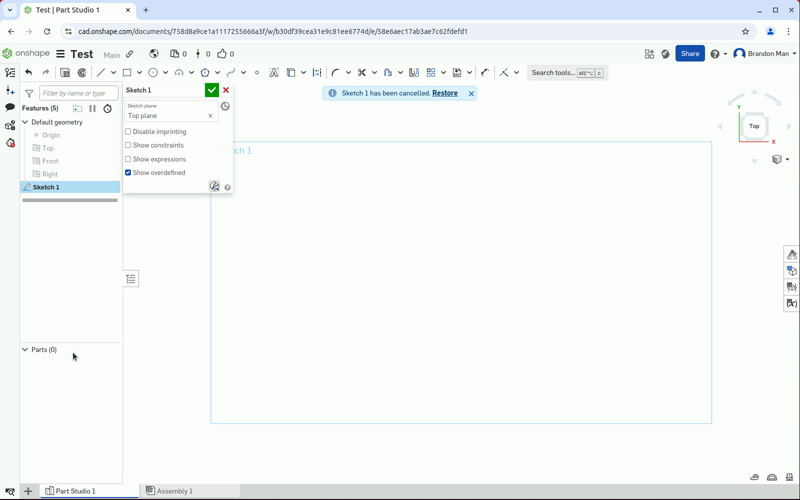
key(l)
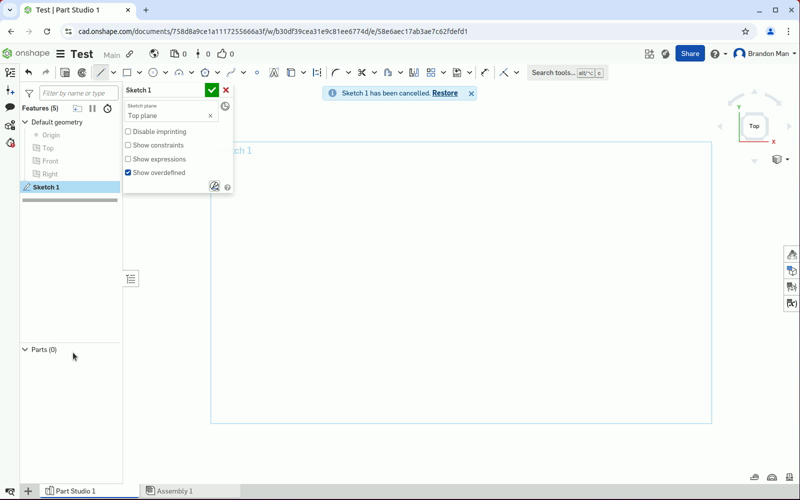
key_down(shift)
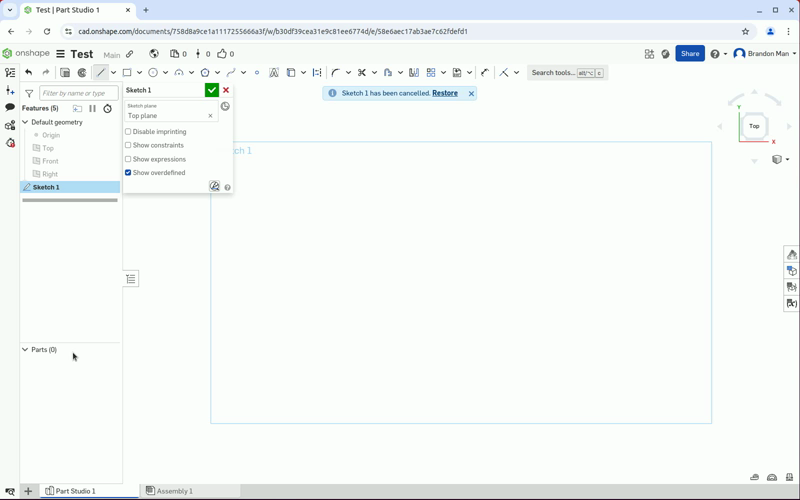
mouse_move(460, 282)
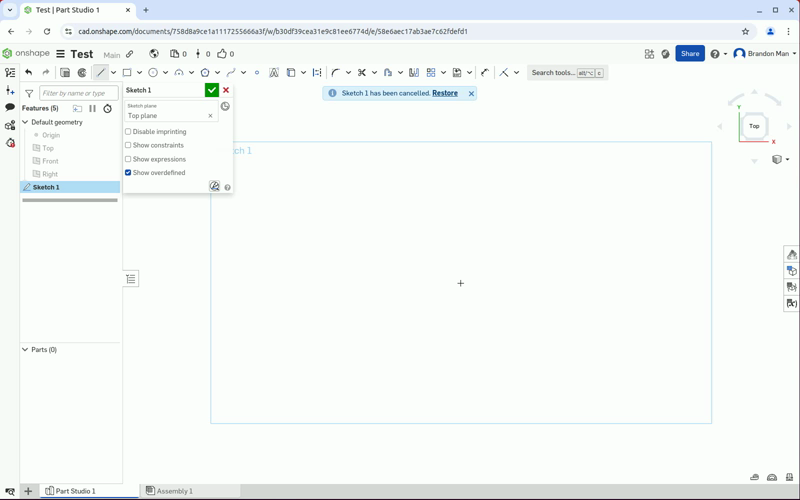
click(460, 282)
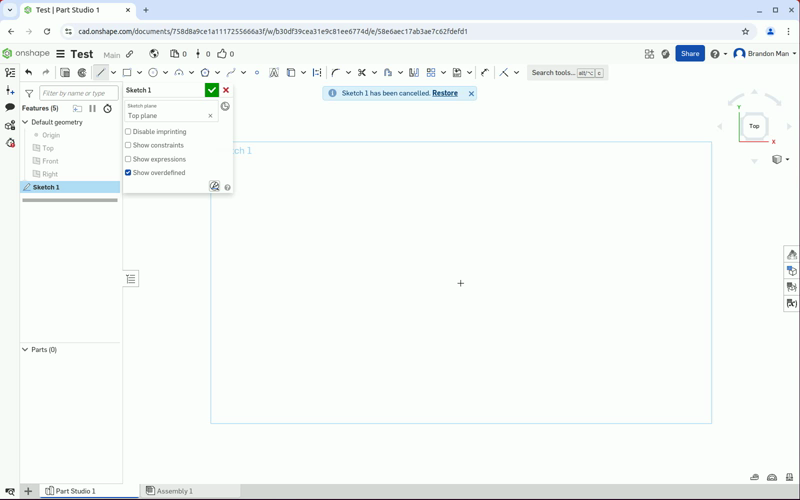
key_up(shift)
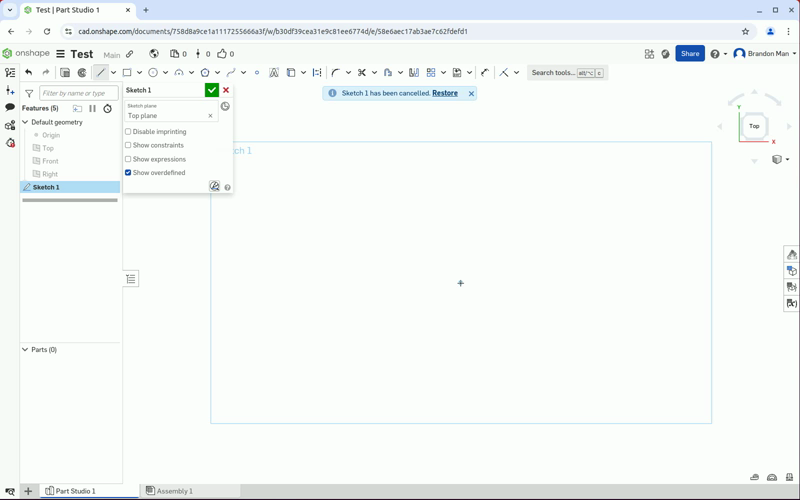
key_down(shift)
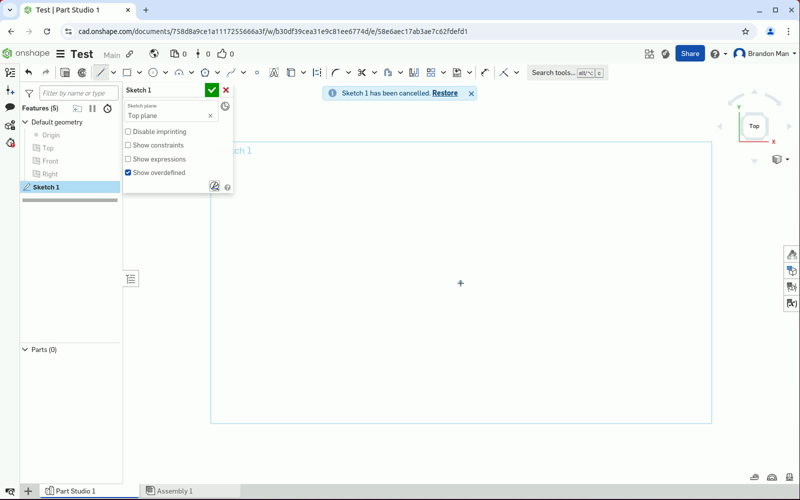
mouse_move(573, 282)
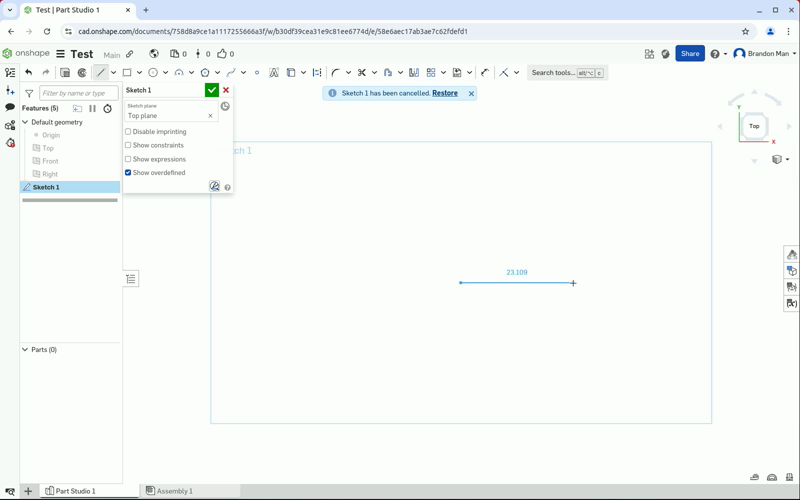
click(573, 282)
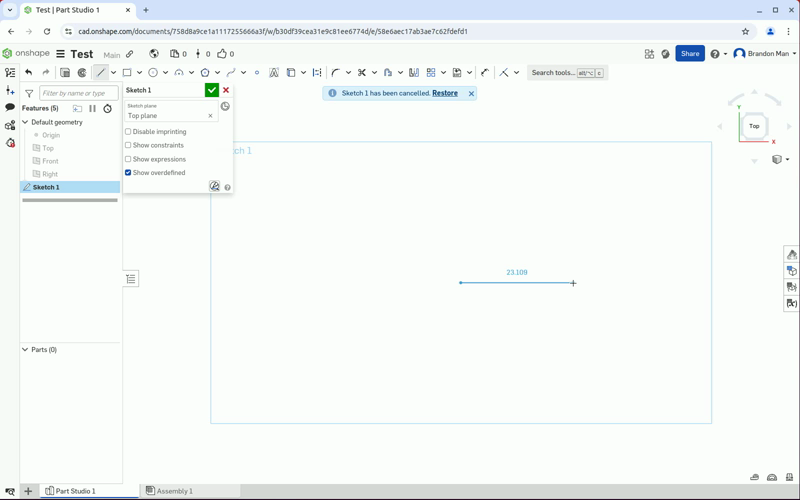
key_up(shift)
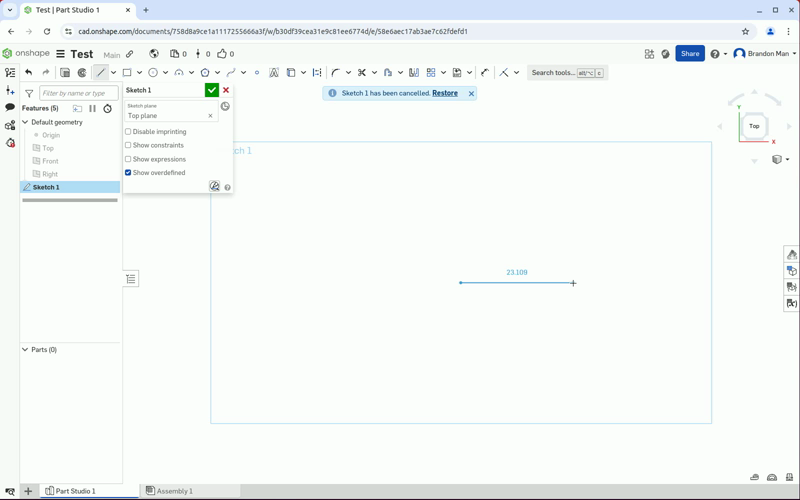
key_down(shift)
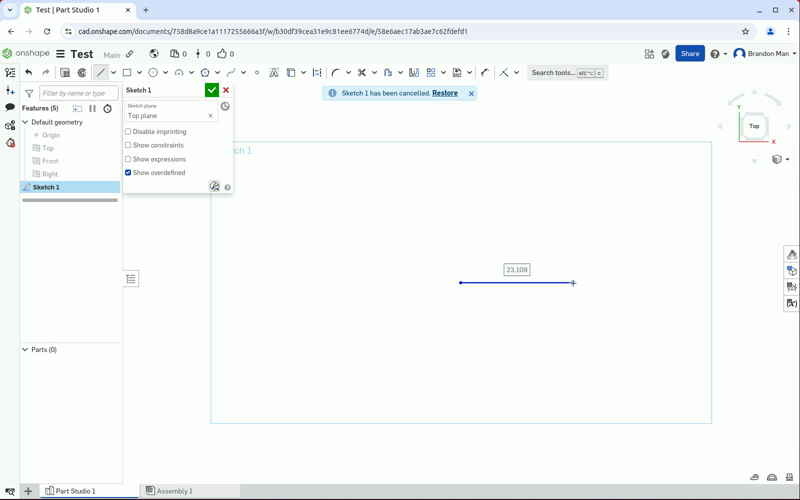
mouse_move(589, 282)
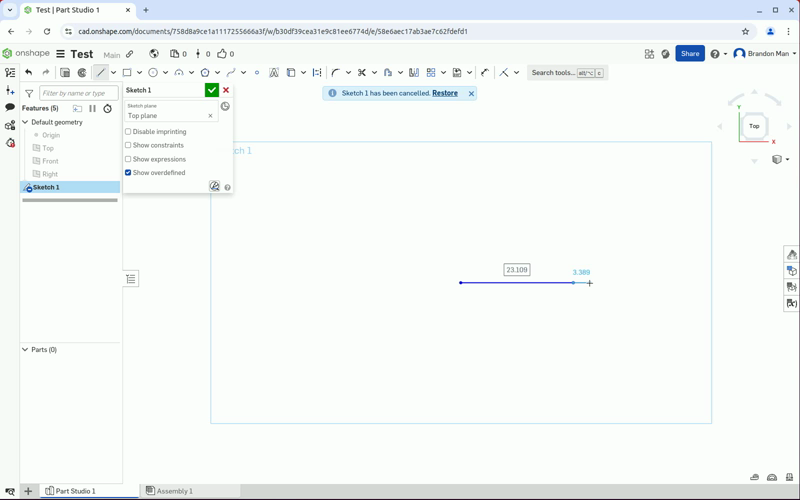
mouse_move(573, 281)
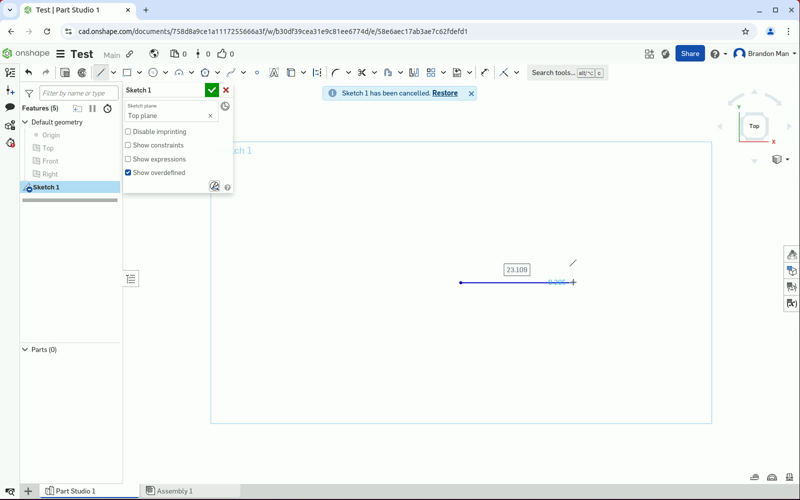
scroll(6)
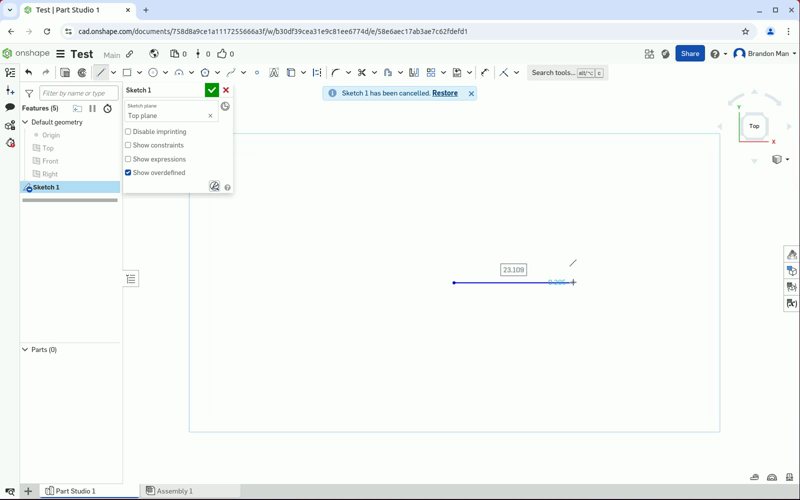
scroll(6)
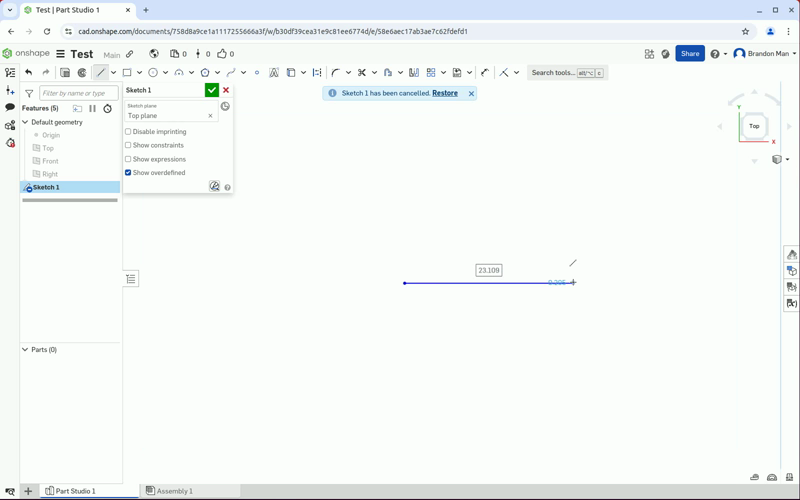
scroll(6)
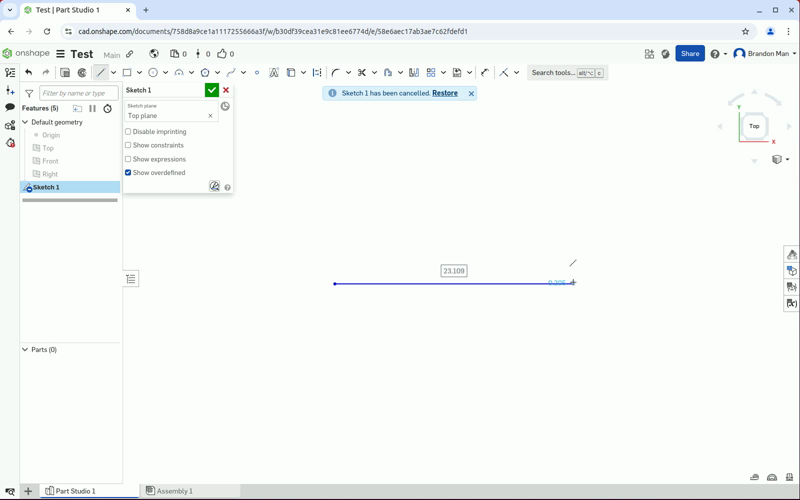
scroll(6)
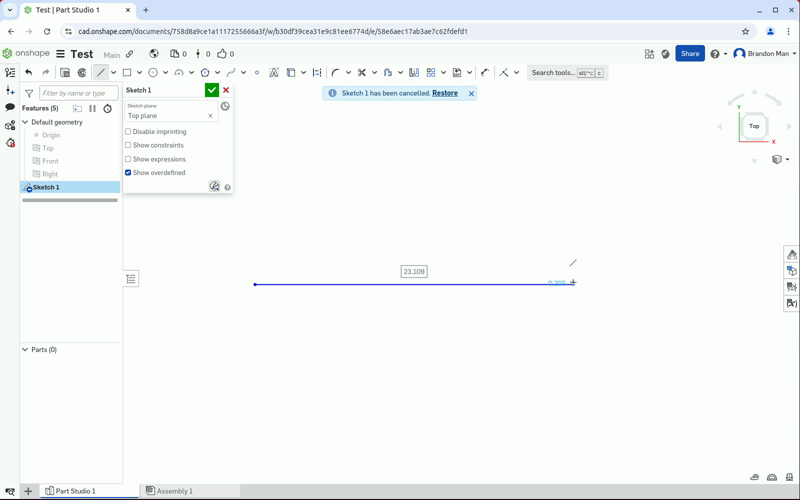
scroll(6)
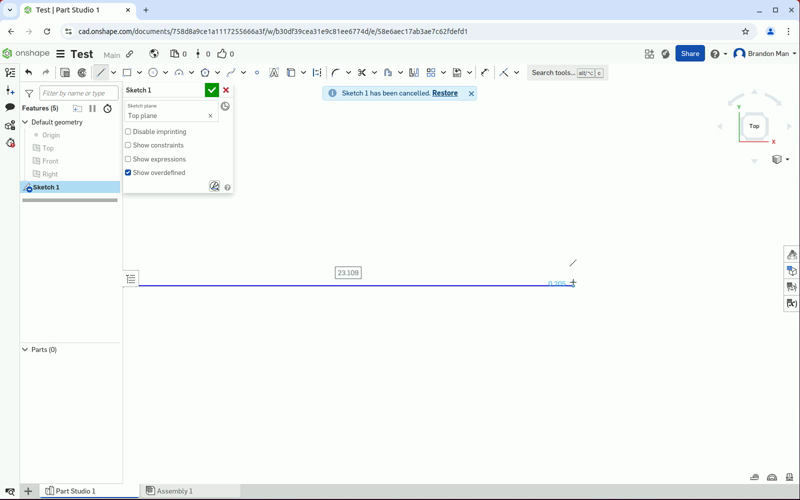
scroll(6)
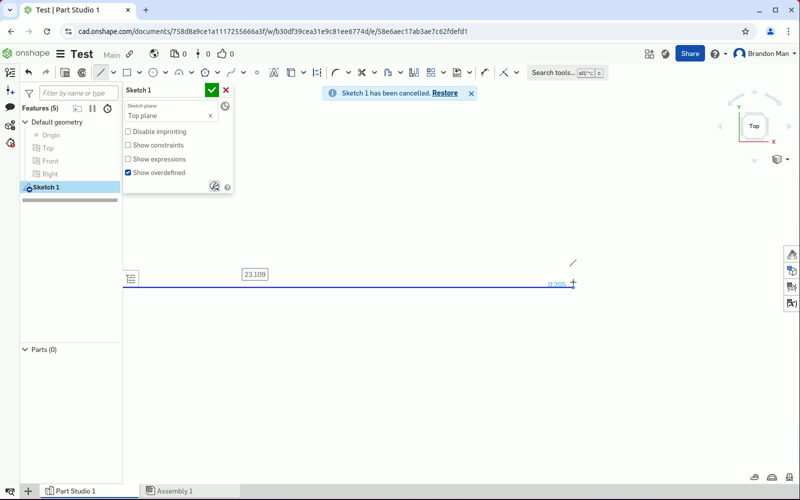
scroll(6)
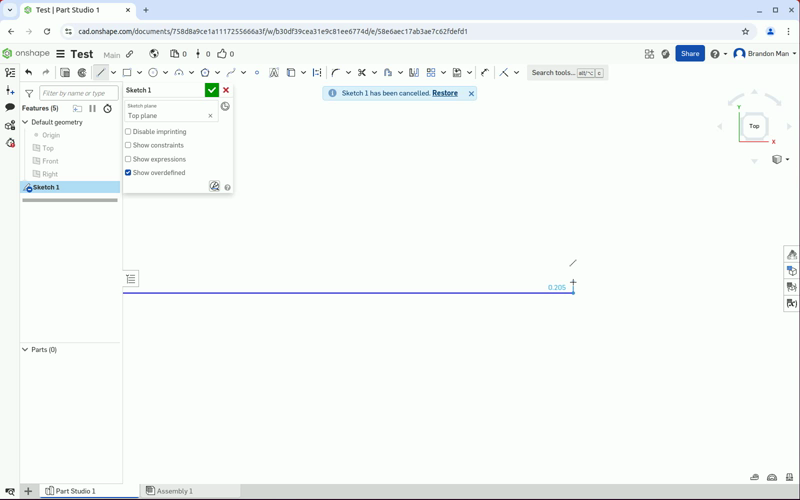
click(573, 281)
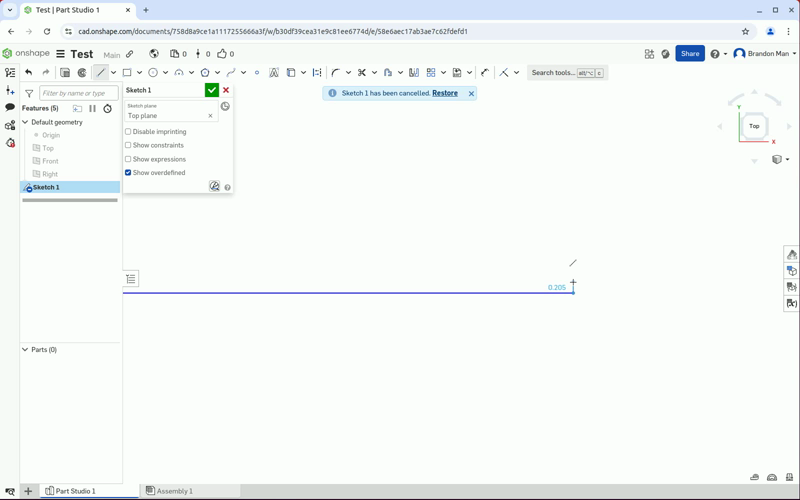
scroll(-6)
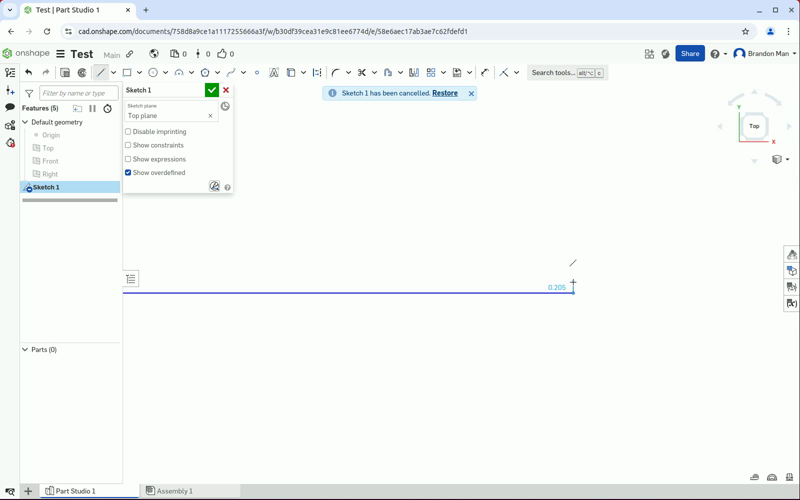
scroll(-6)
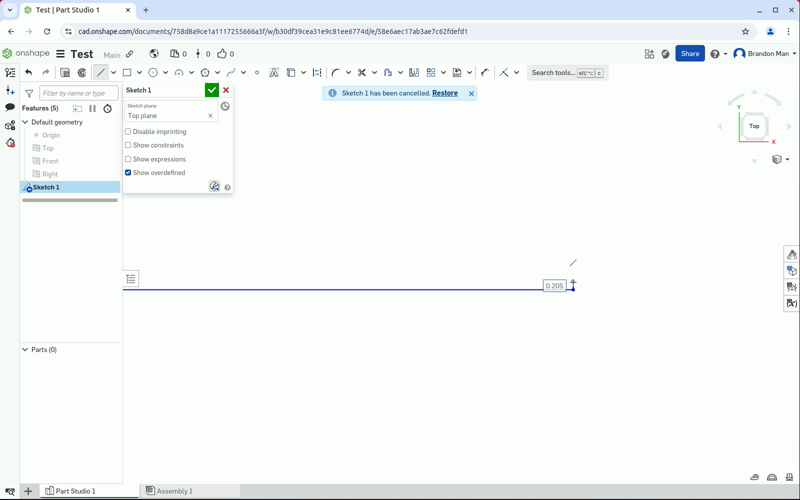
scroll(-6)
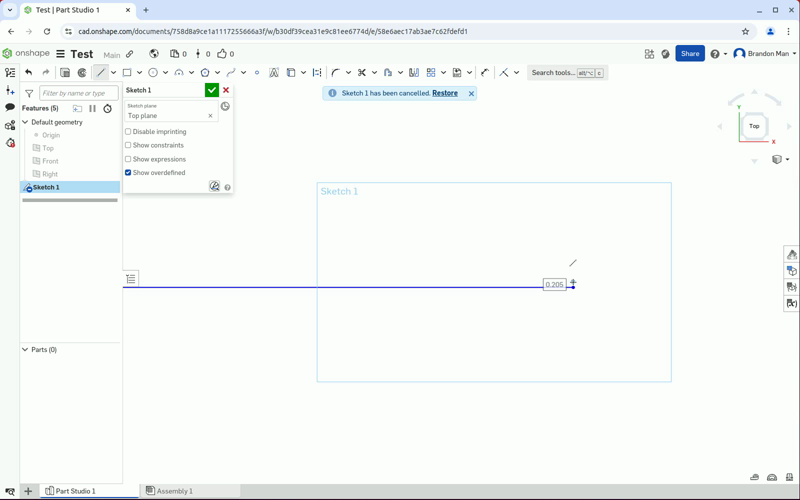
scroll(-6)
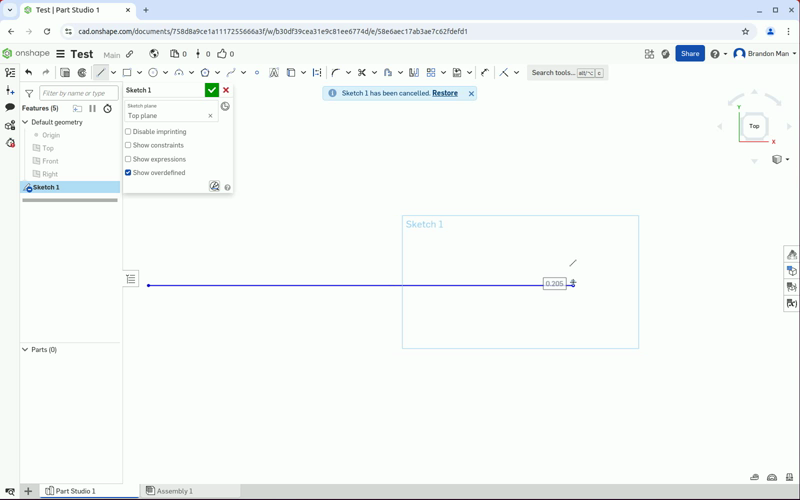
scroll(-6)
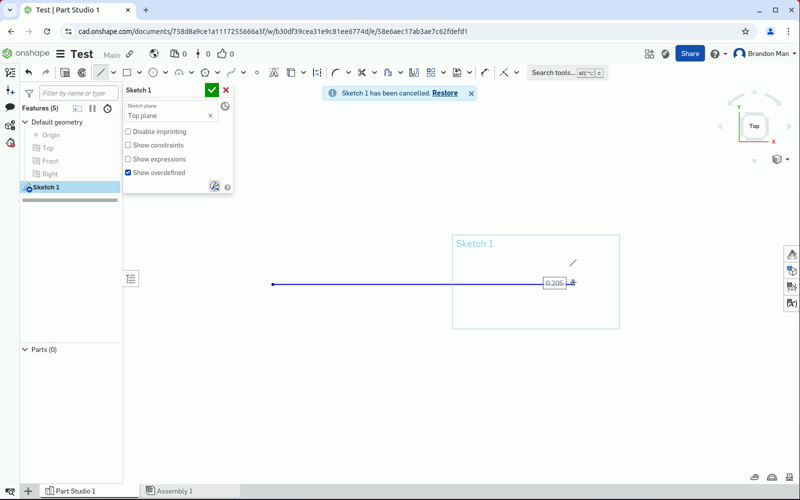
scroll(-6)
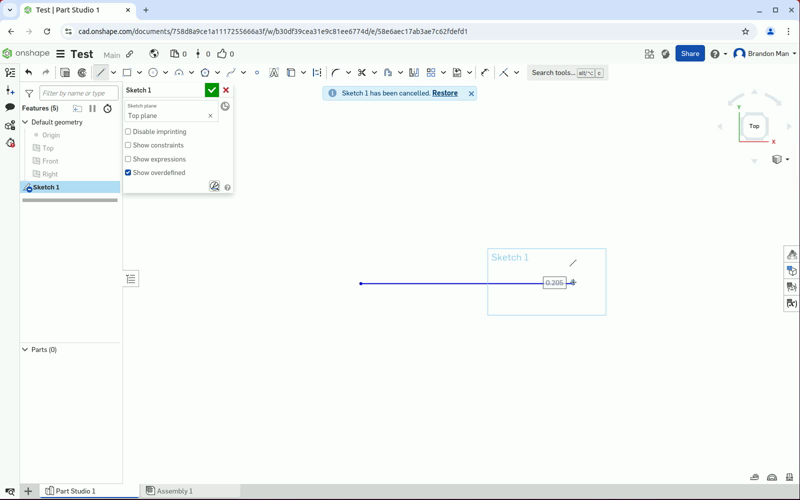
scroll(-6)
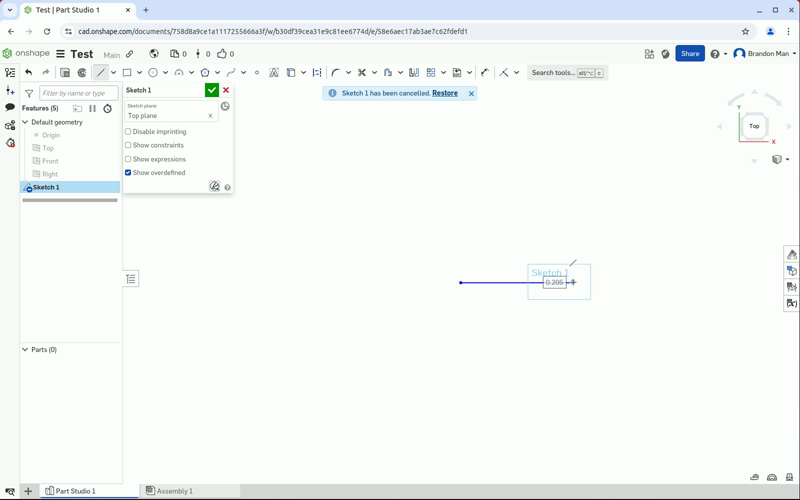
key_up(shift)
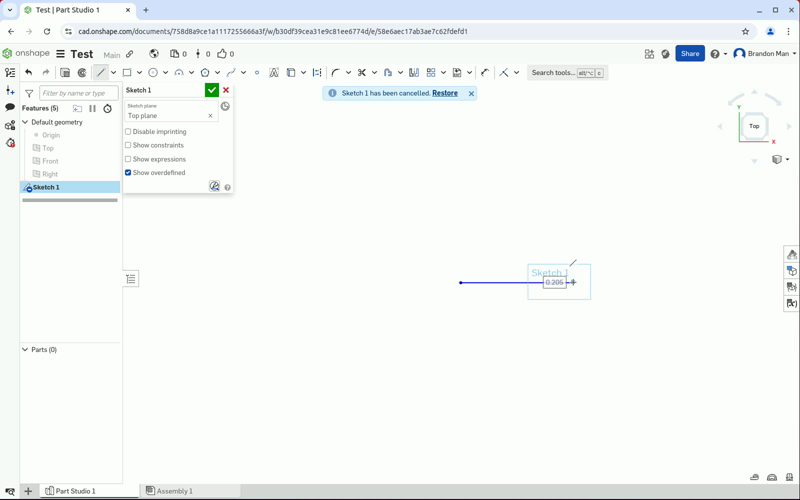
key_down(shift)
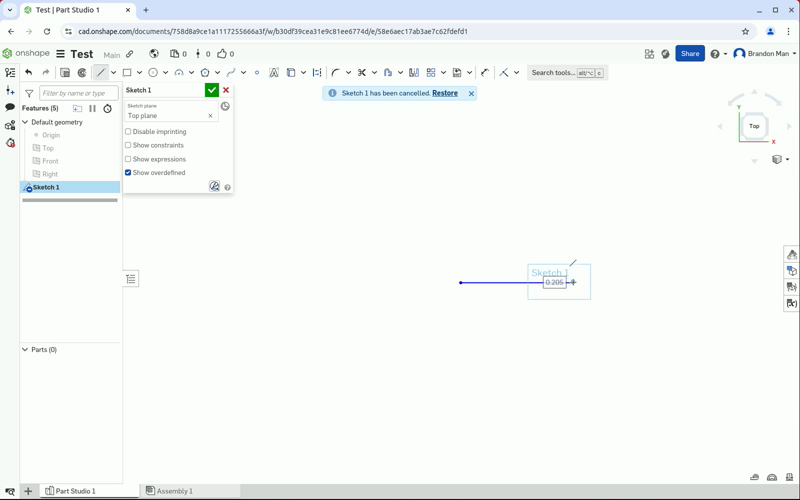
mouse_move(589, 281)
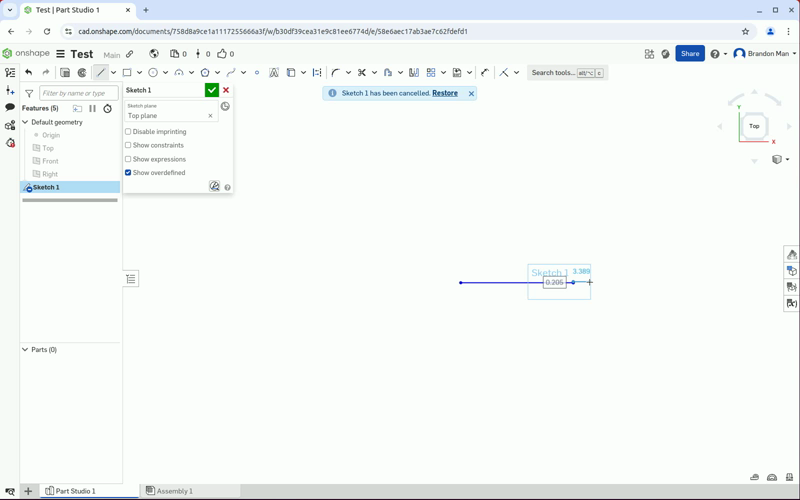
mouse_move(564, 281)
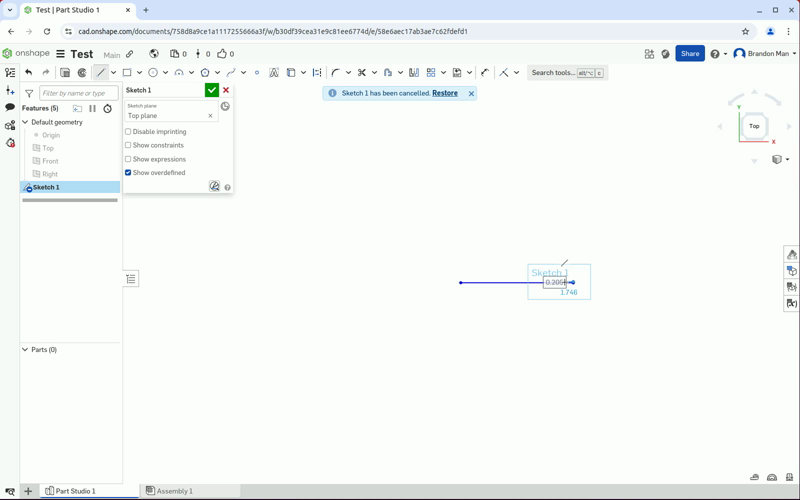
click(564, 281)
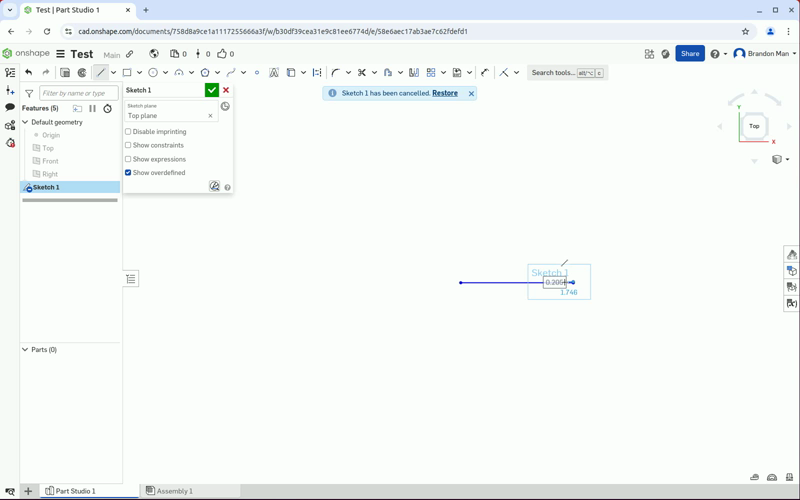
key_up(shift)
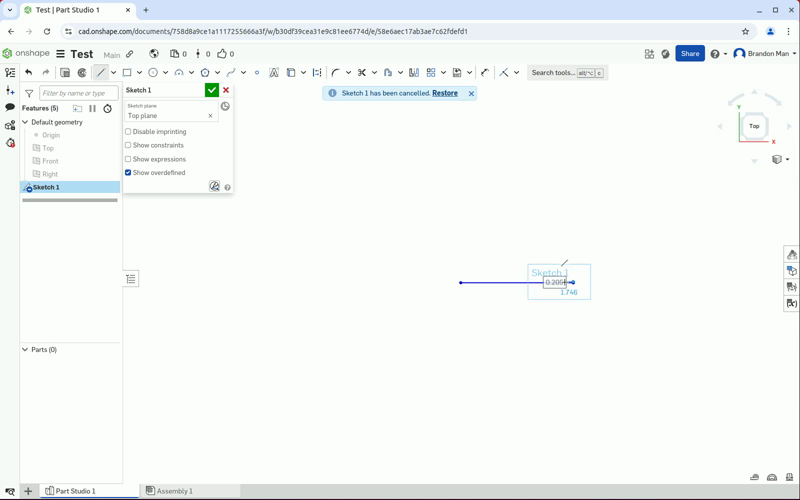
key_down(shift)
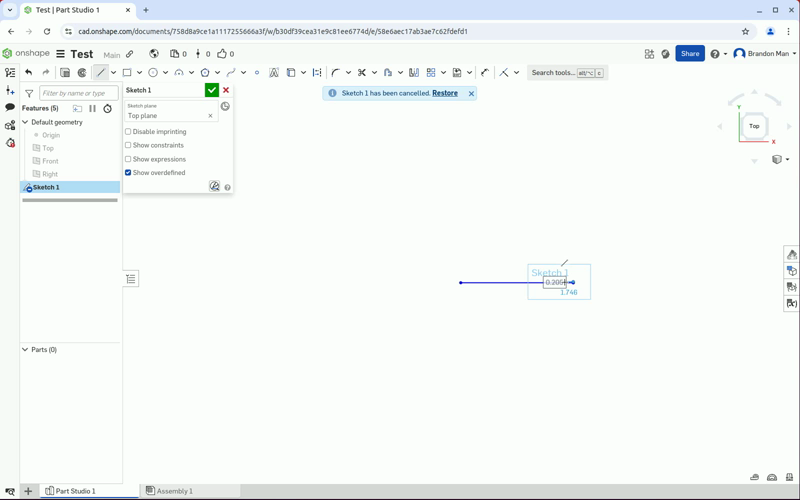
mouse_move(589, 281)
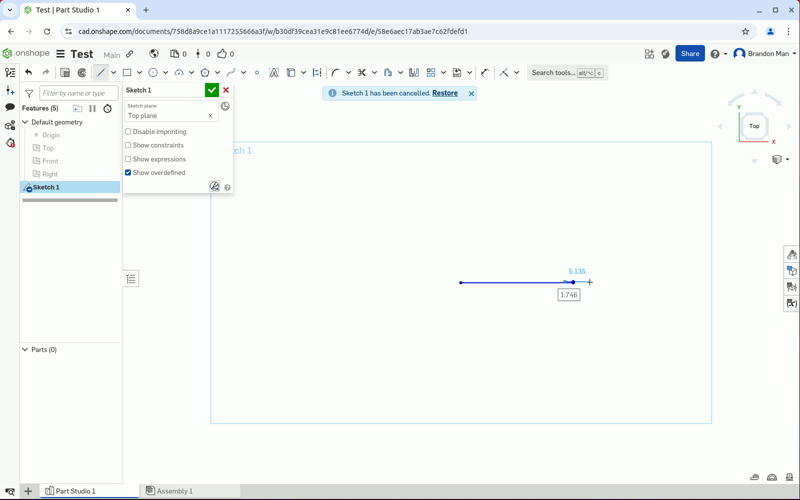
mouse_move(564, 223)
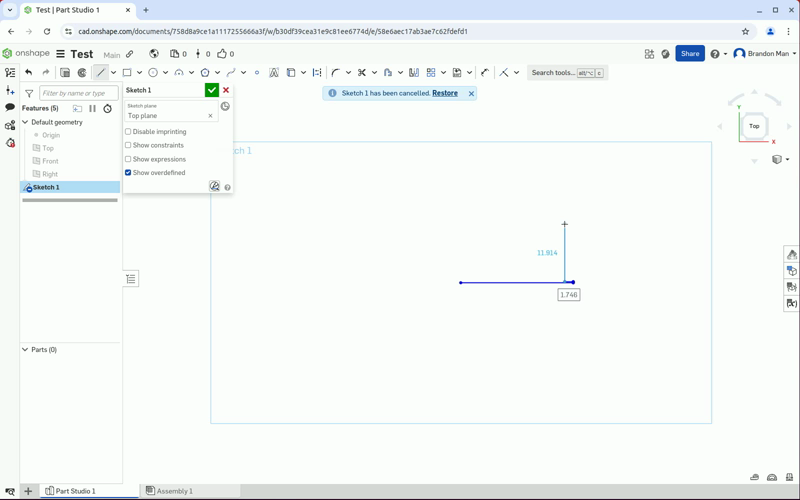
click(564, 223)
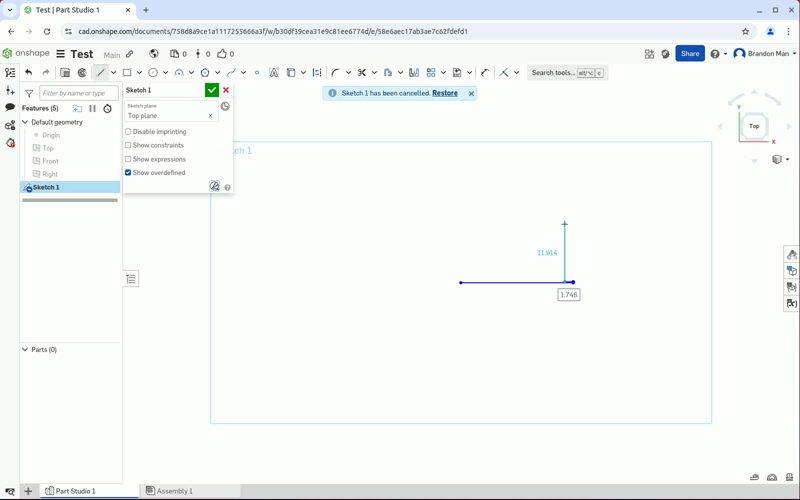
key_up(shift)
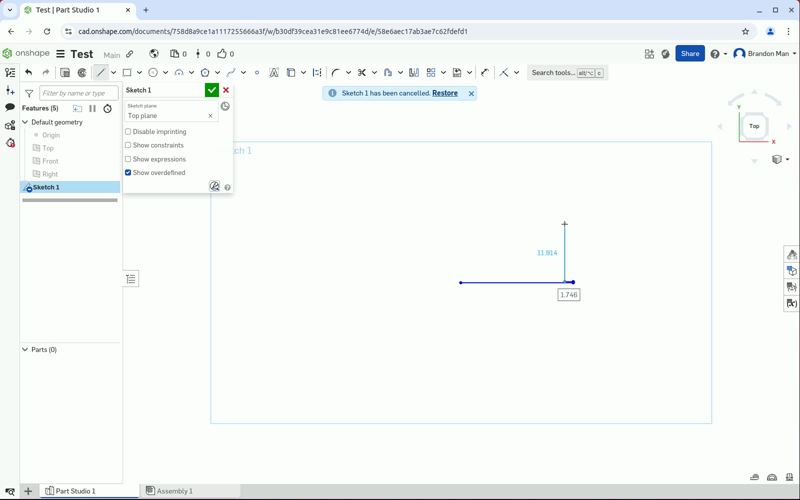
key_down(shift)
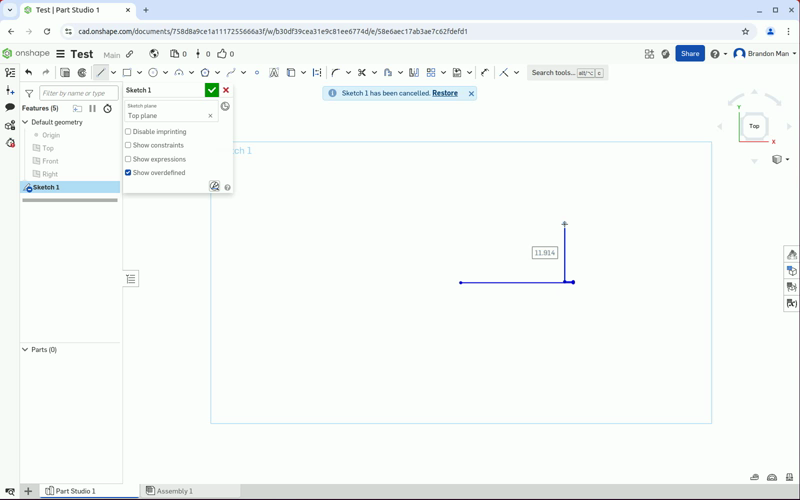
mouse_move(589, 223)
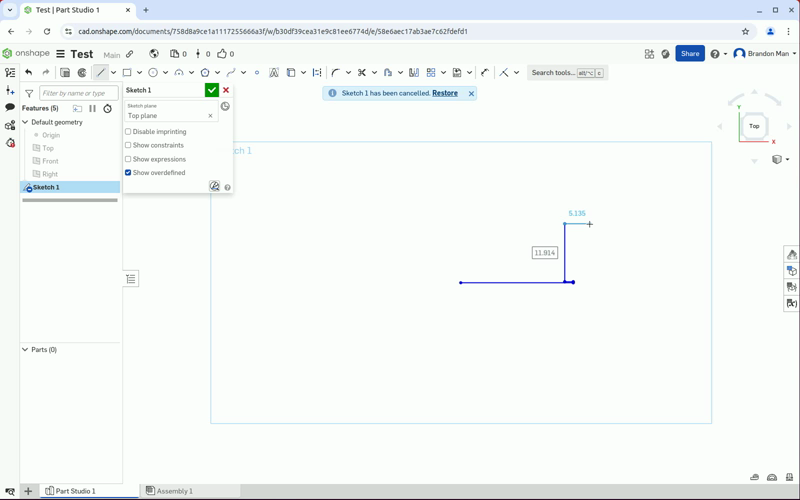
mouse_move(573, 223)
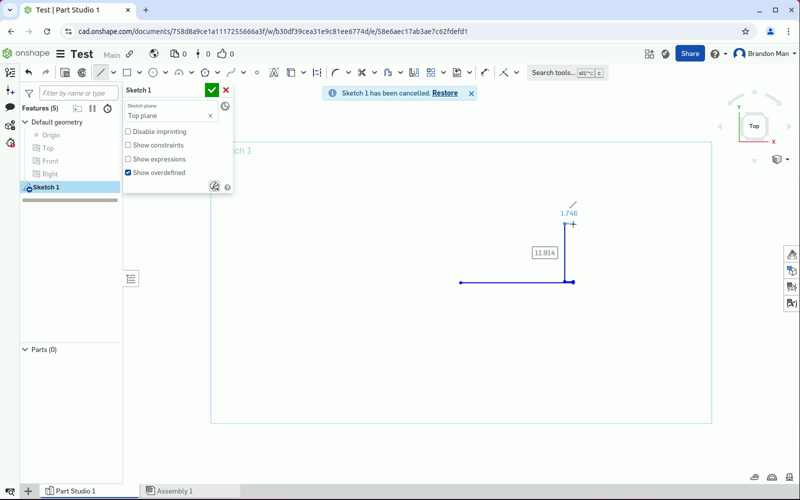
click(573, 223)
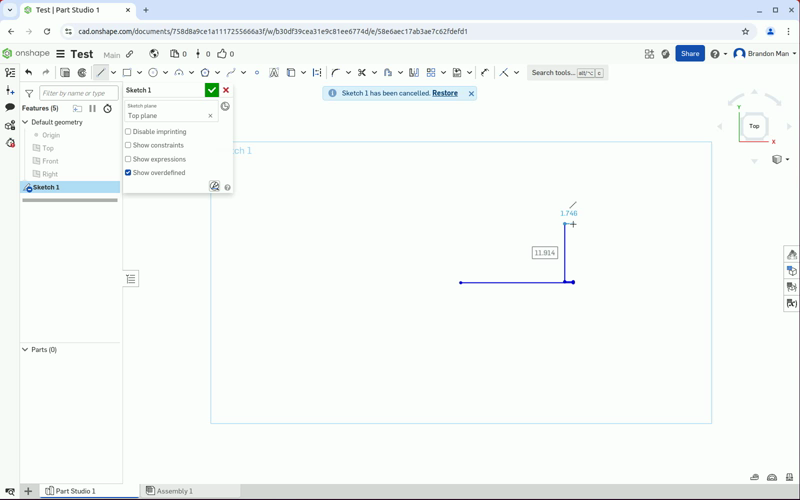
key_up(shift)
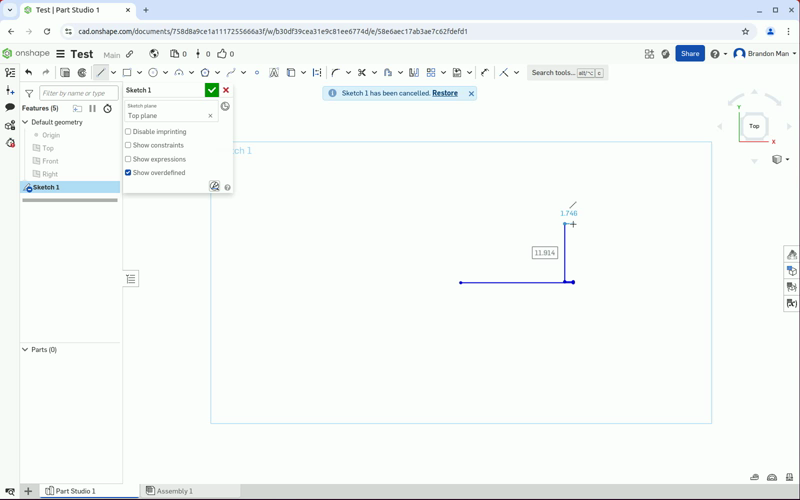
key_down(shift)
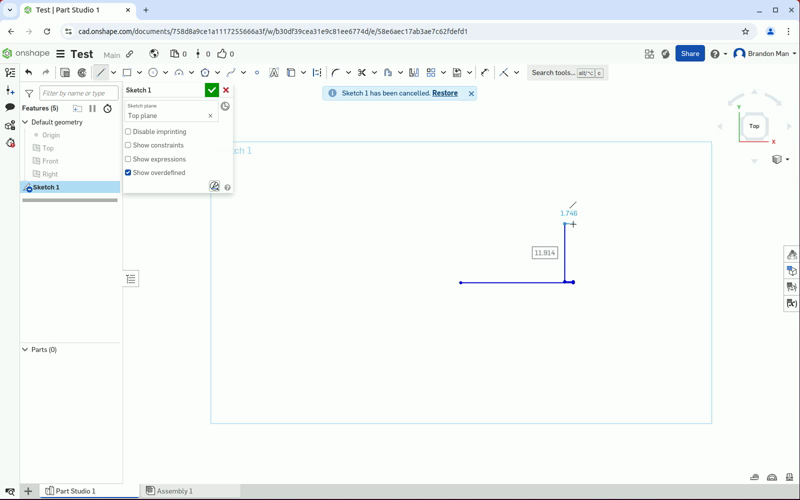
mouse_move(589, 223)
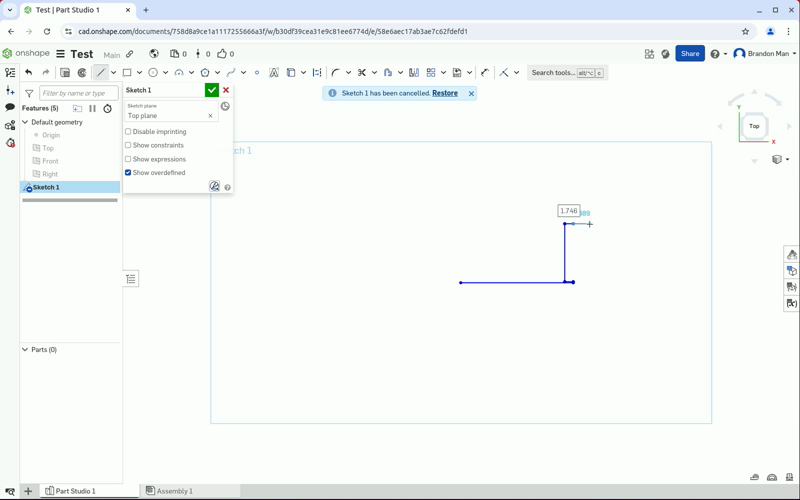
mouse_move(573, 222)
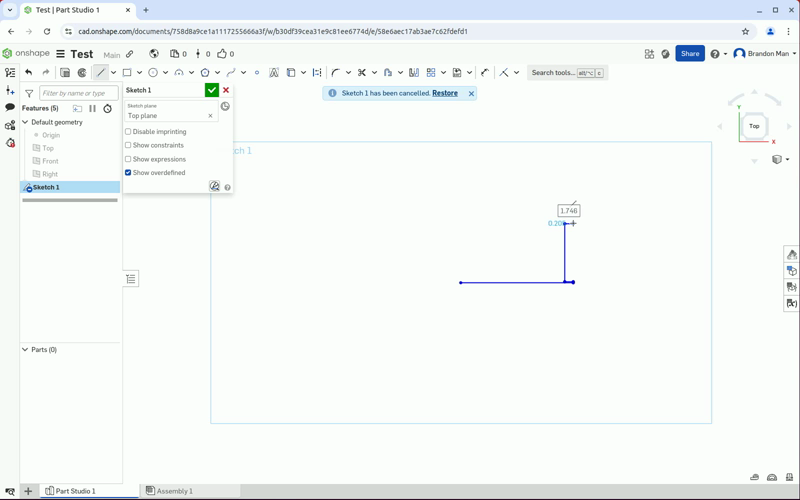
scroll(6)
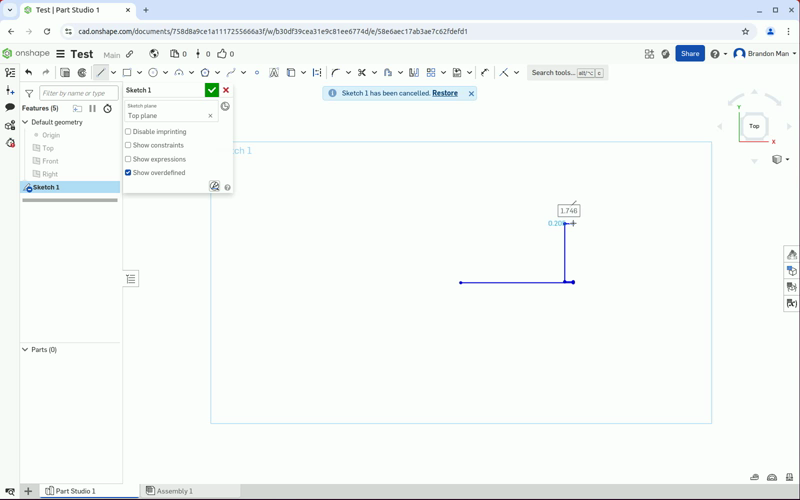
scroll(6)
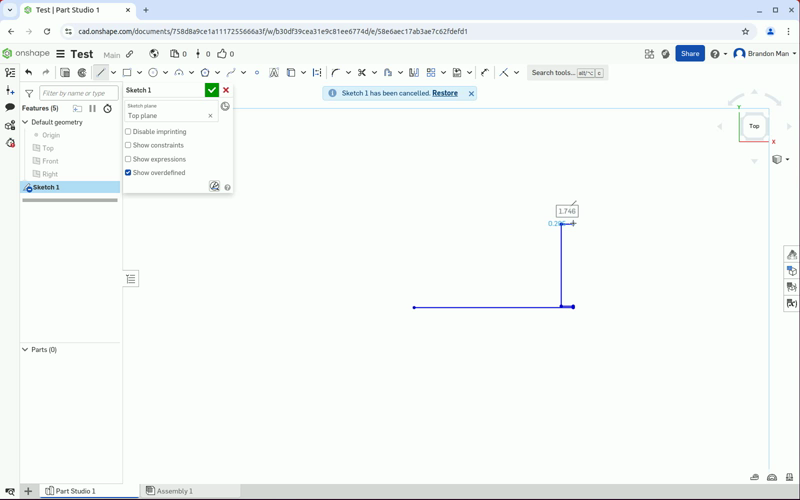
scroll(6)
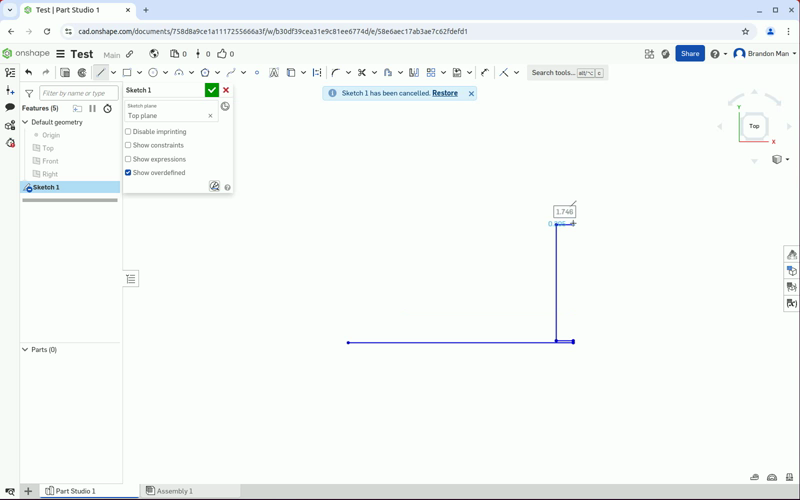
scroll(6)
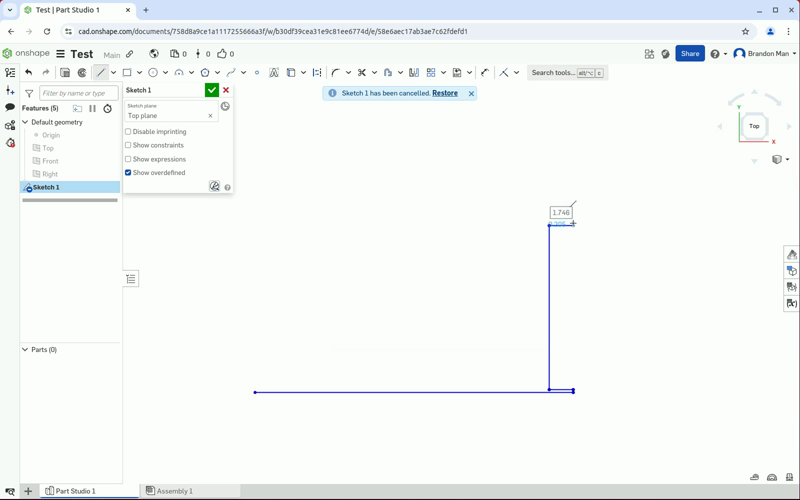
scroll(6)
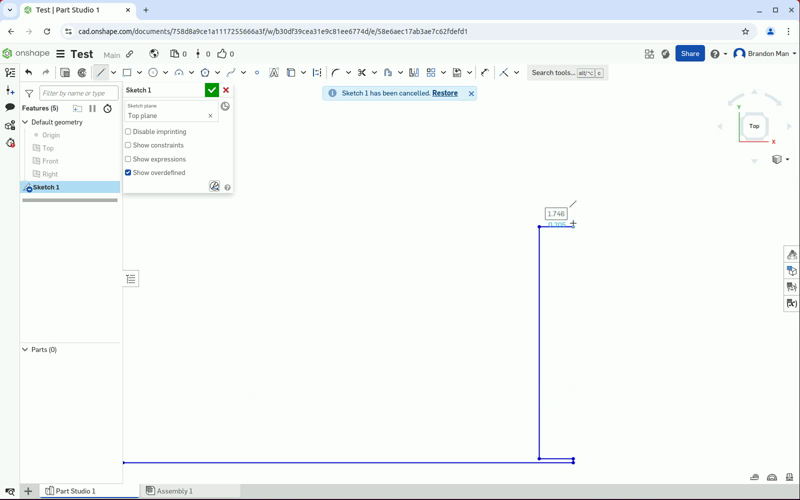
scroll(6)
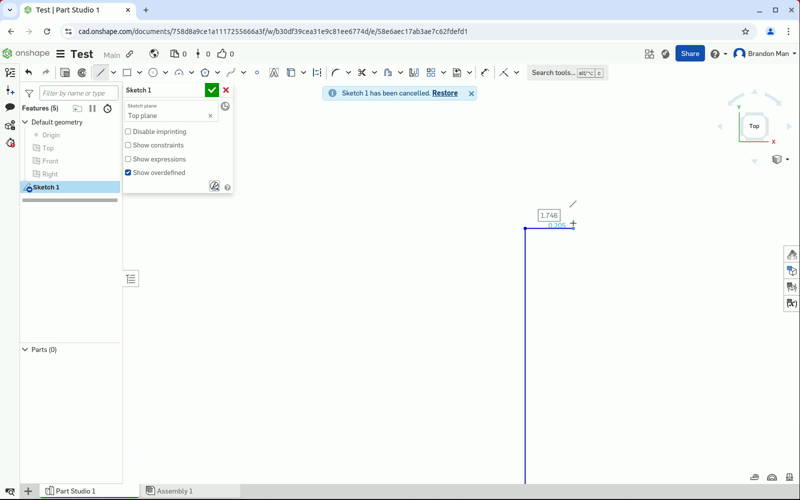
scroll(6)
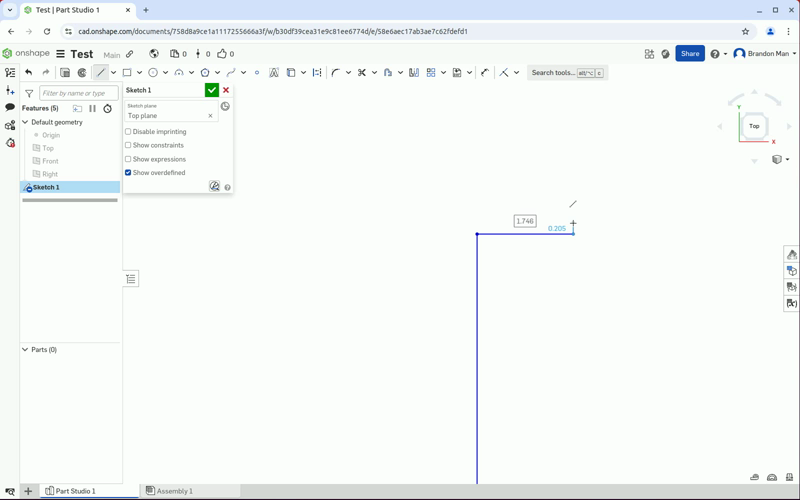
click(573, 222)
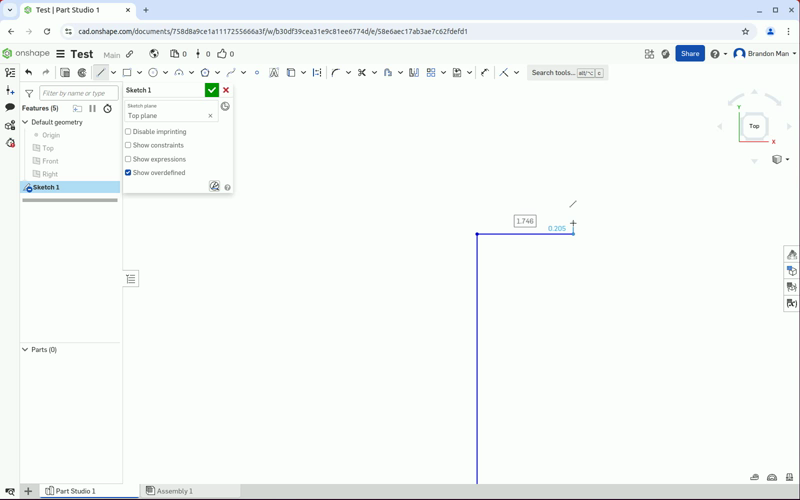
scroll(-6)
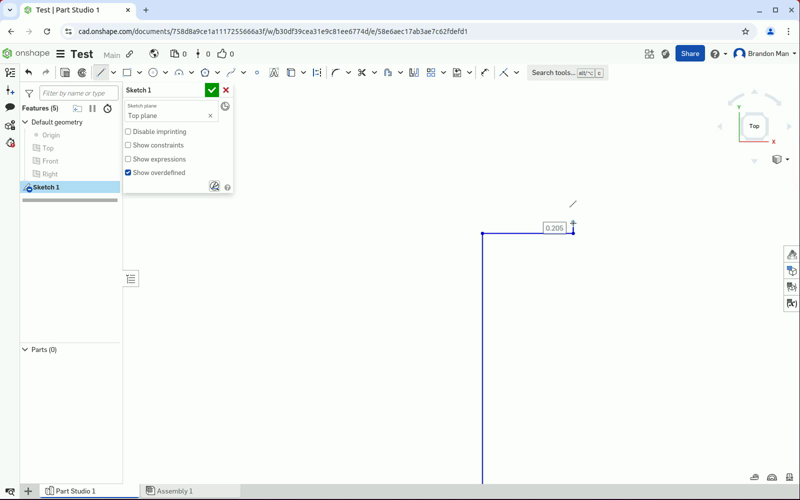
scroll(-6)
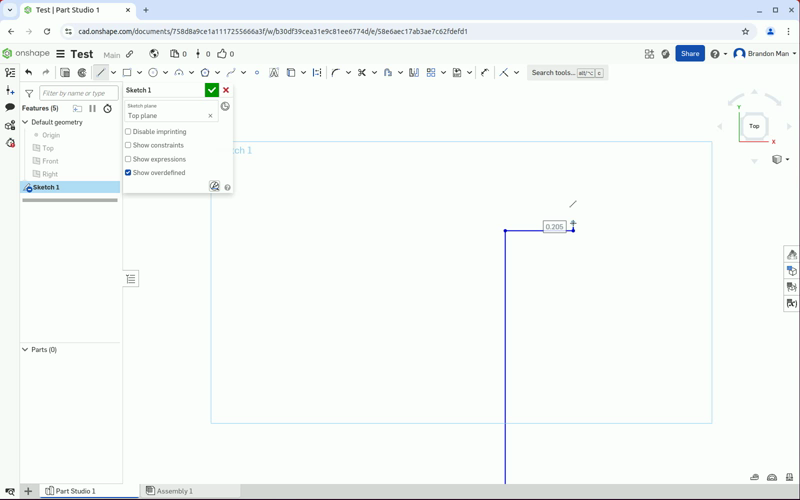
scroll(-6)
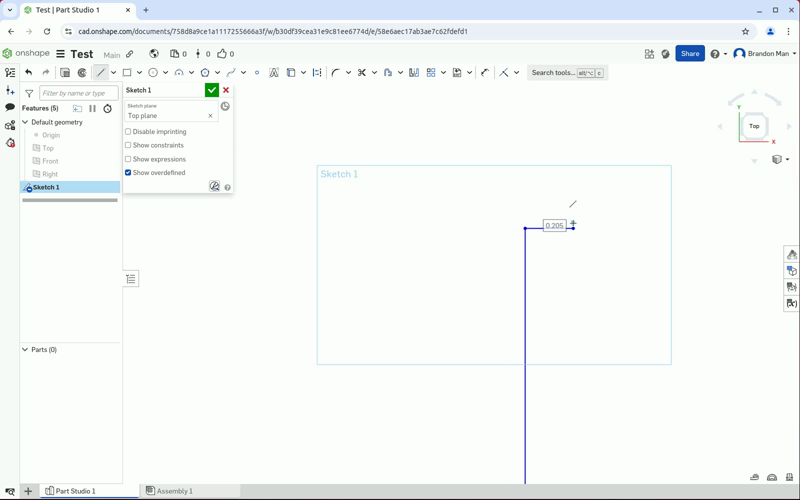
scroll(-6)
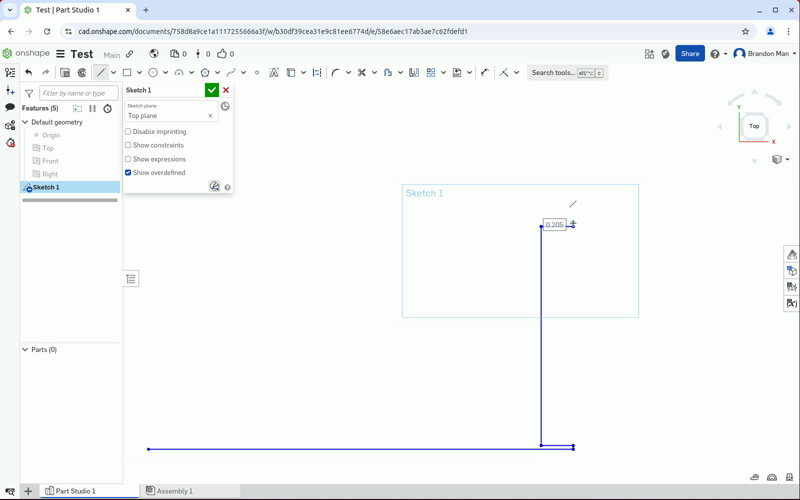
scroll(-6)
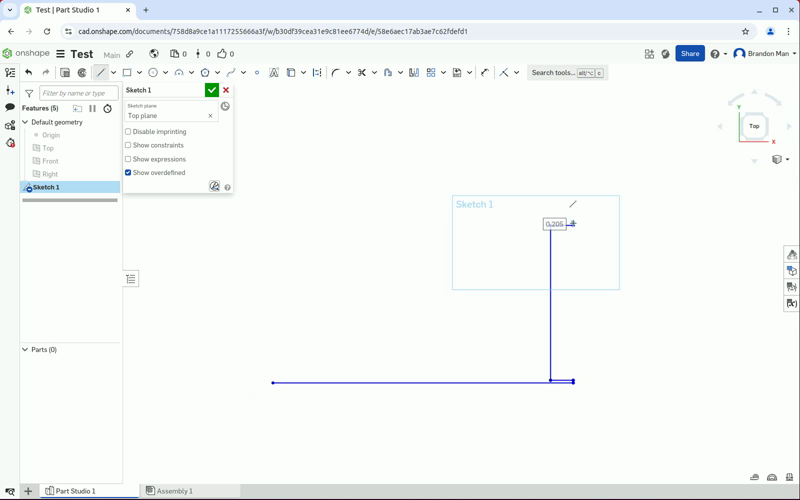
scroll(-6)
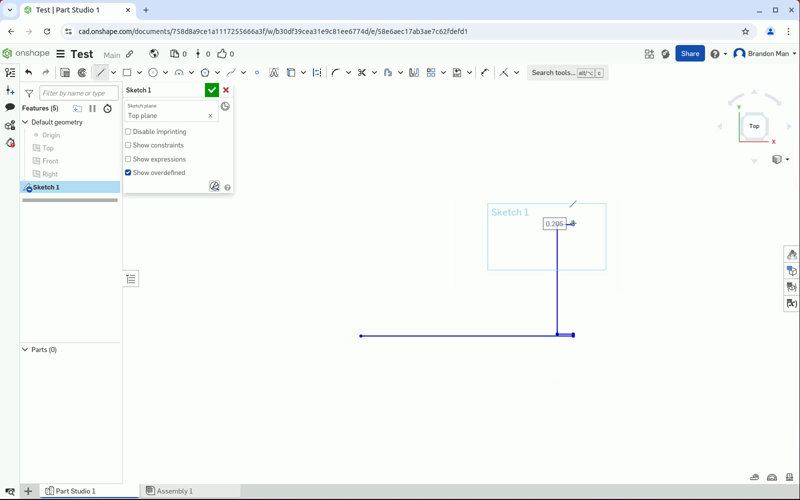
scroll(-6)
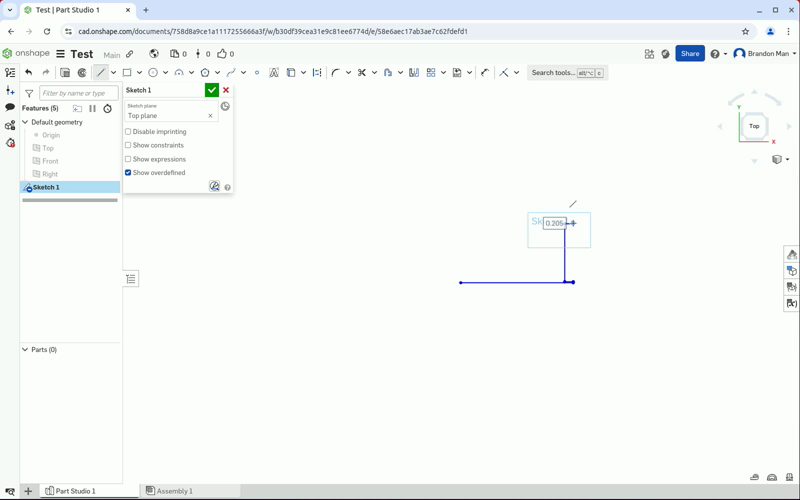
key_up(shift)
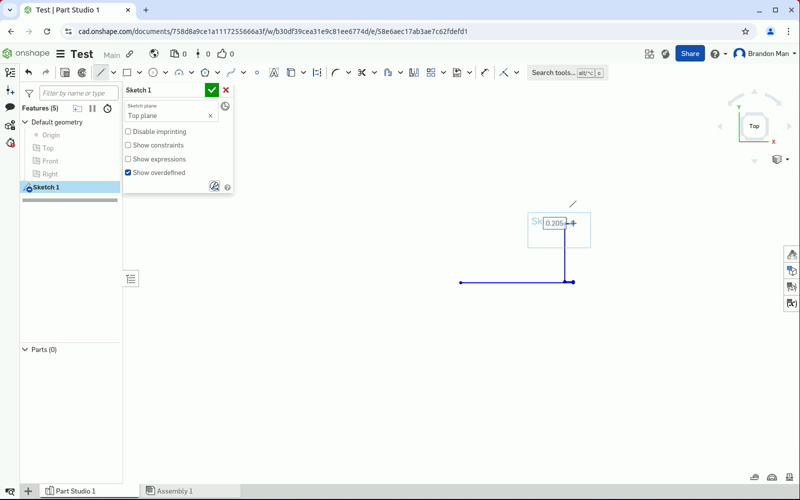
key_down(shift)
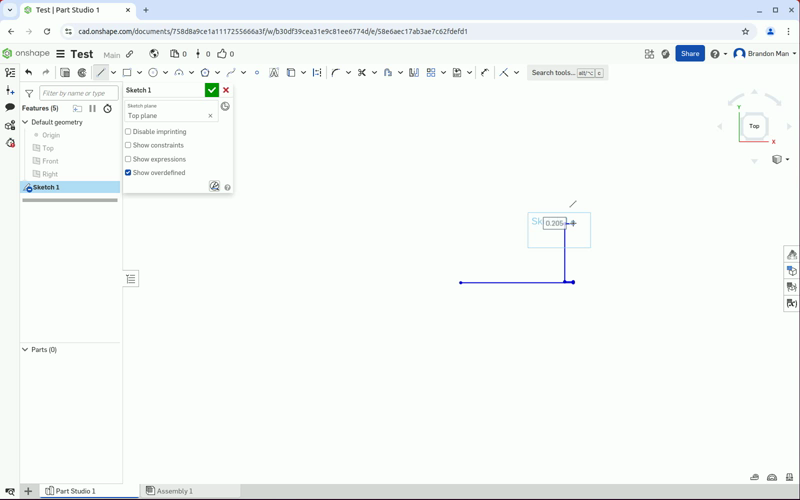
mouse_move(460, 222)
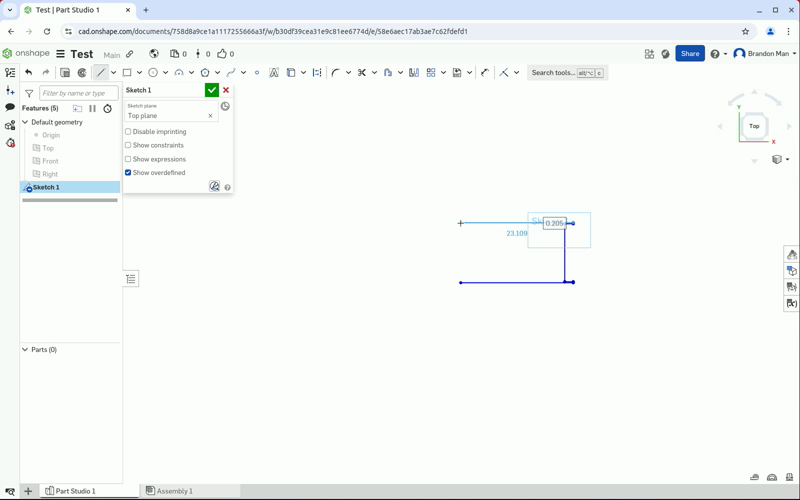
click(460, 222)
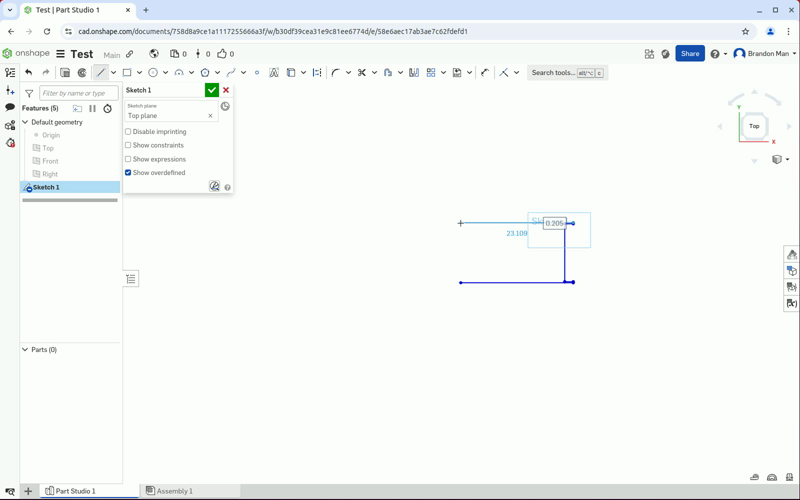
key_up(shift)
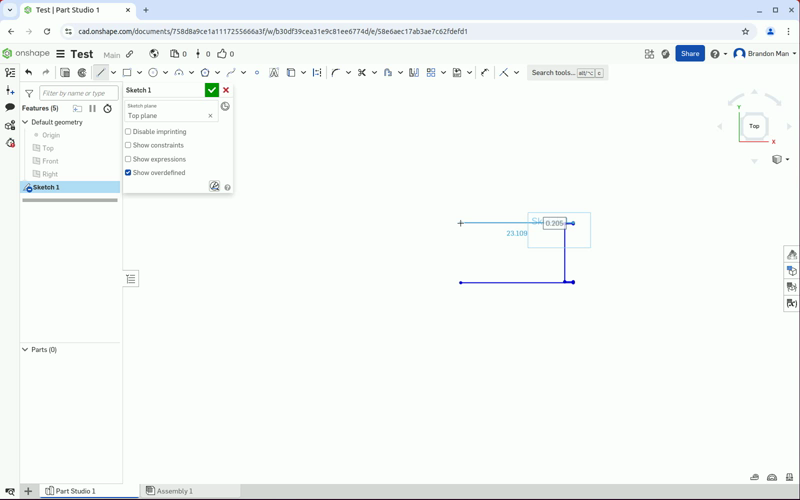
key_down(shift)
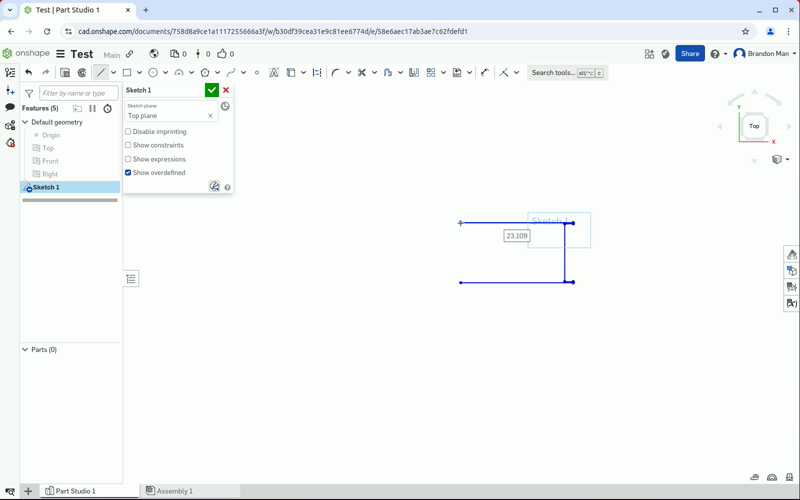
mouse_move(460, 282)
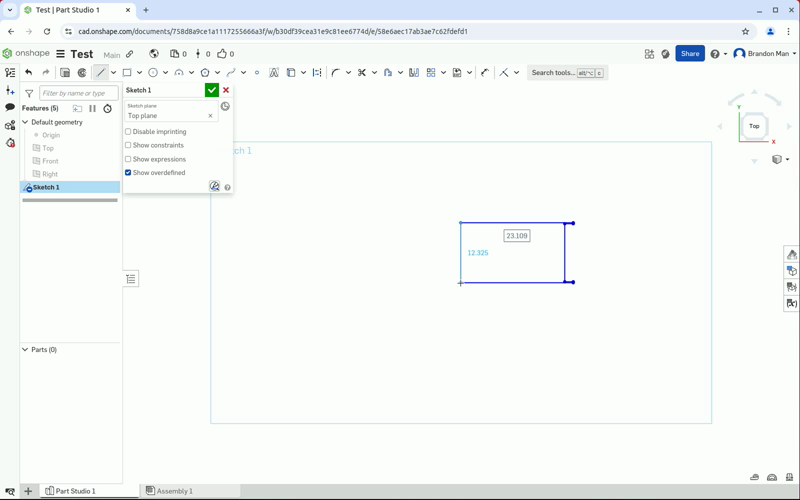
key_up(shift)
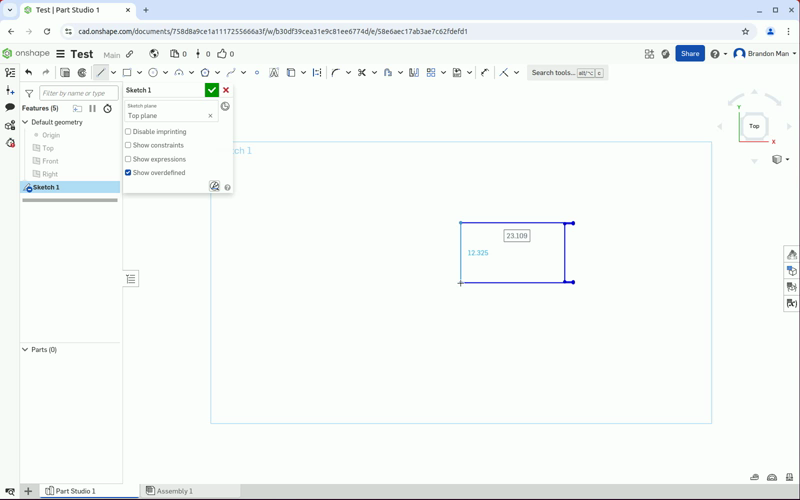
click(460, 282)
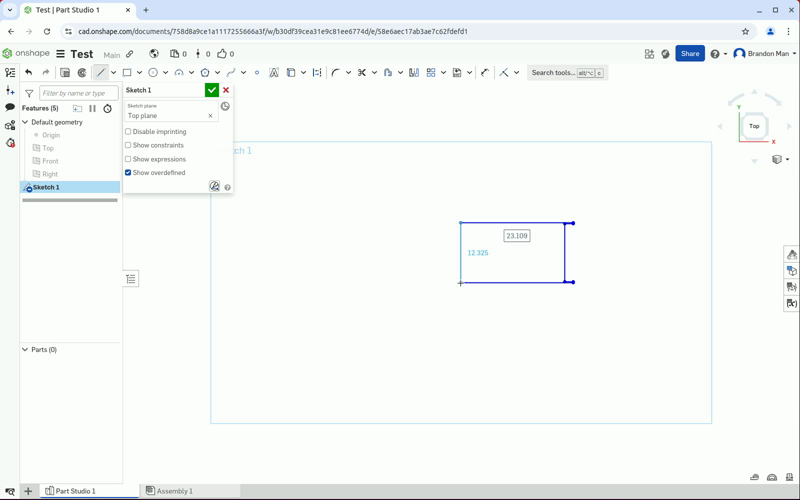
key(esc)
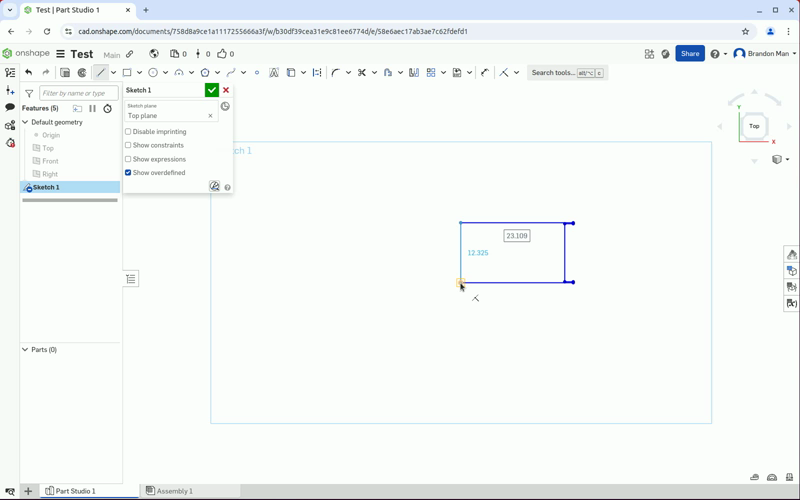
mouse_move(525, 276)
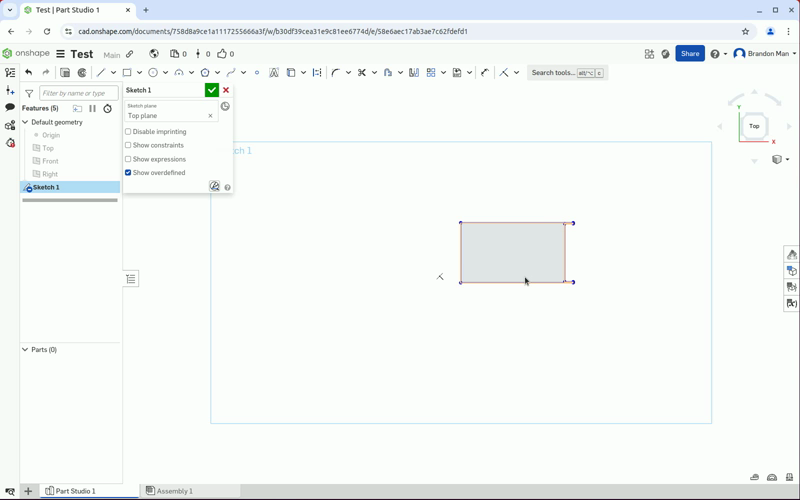
click(525, 276)
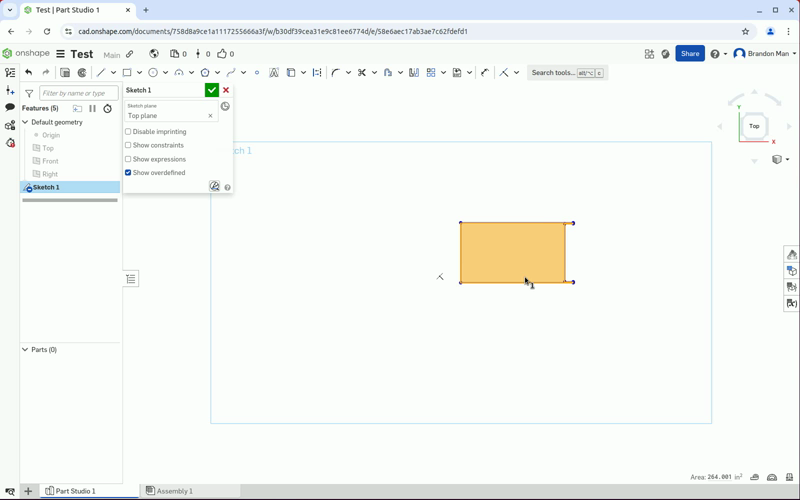
mouse_move(73, 352)
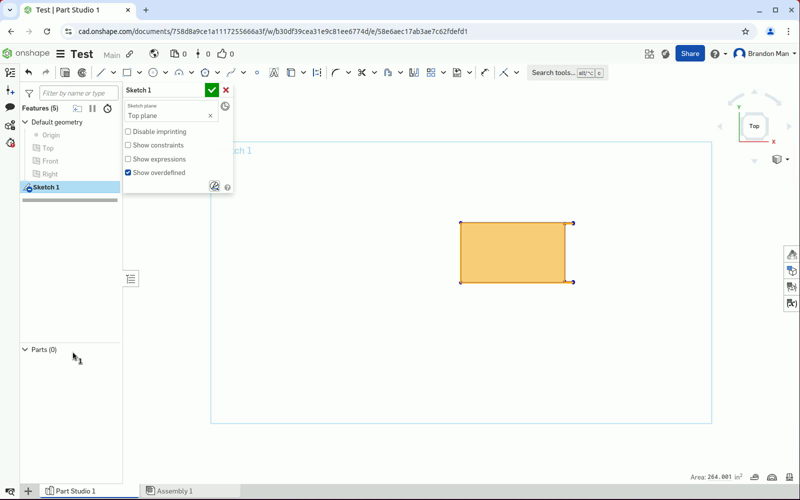
key(shift+y)
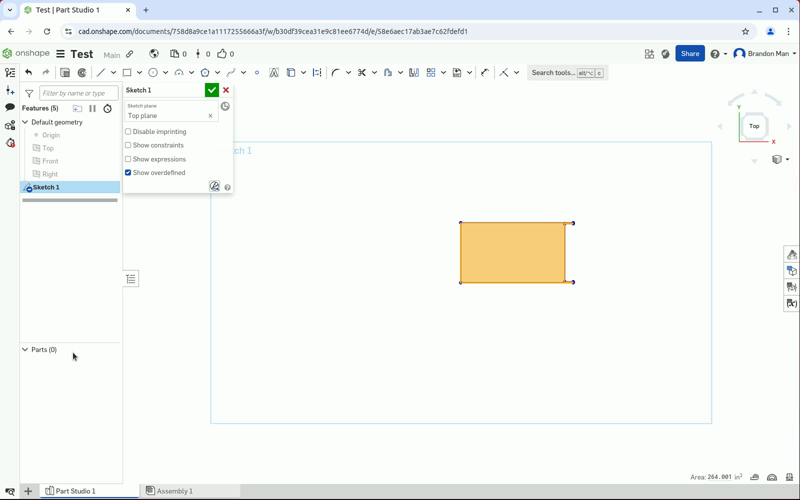
key(shift+e)
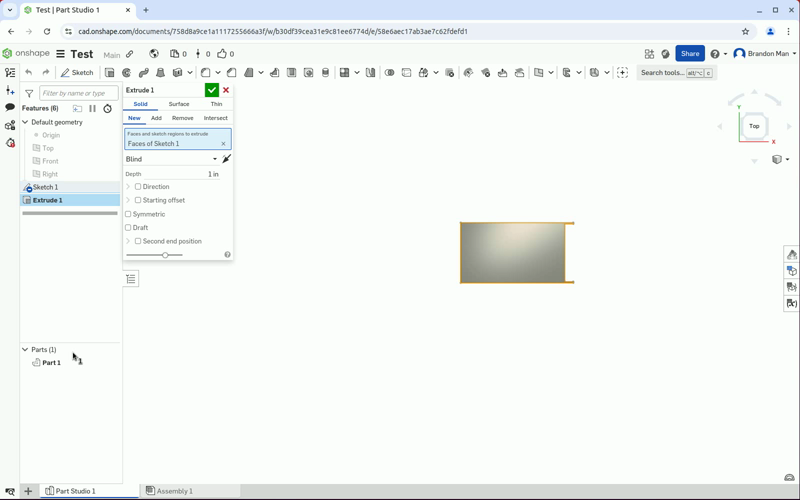
mouse_move(143, 106)
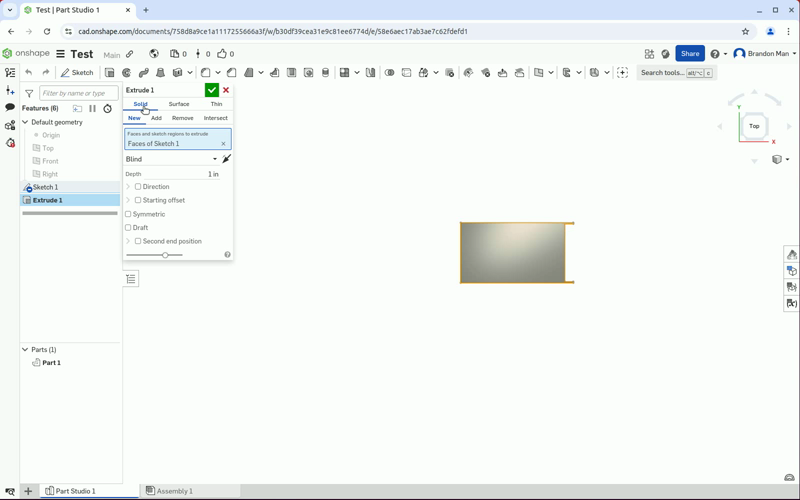
click(143, 106)
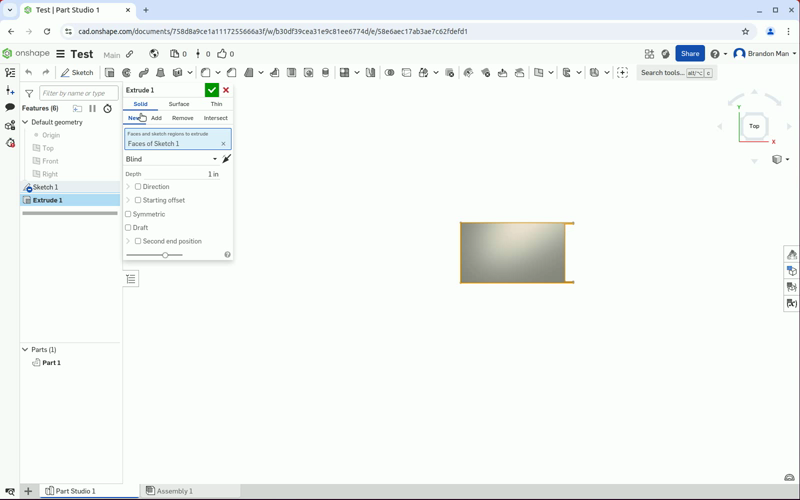
mouse_move(137, 120)
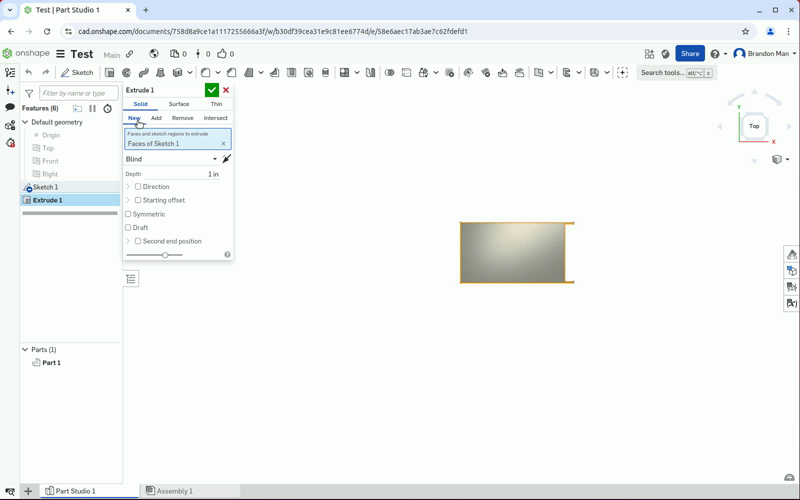
click(137, 120)
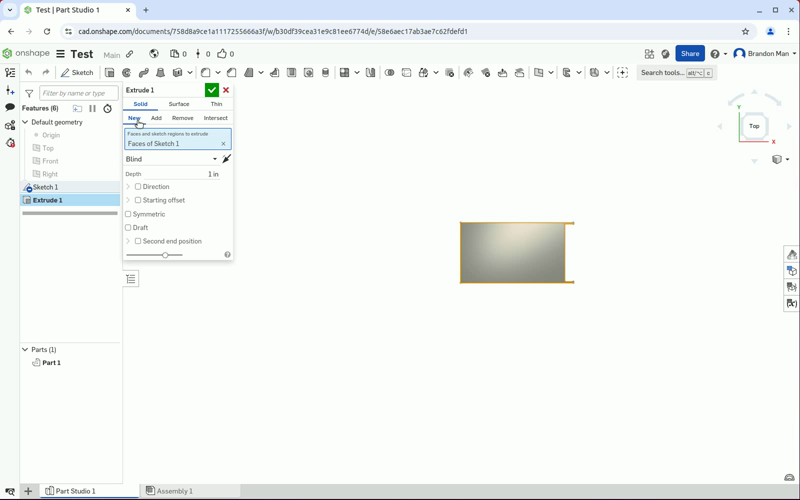
key(tab, 4)
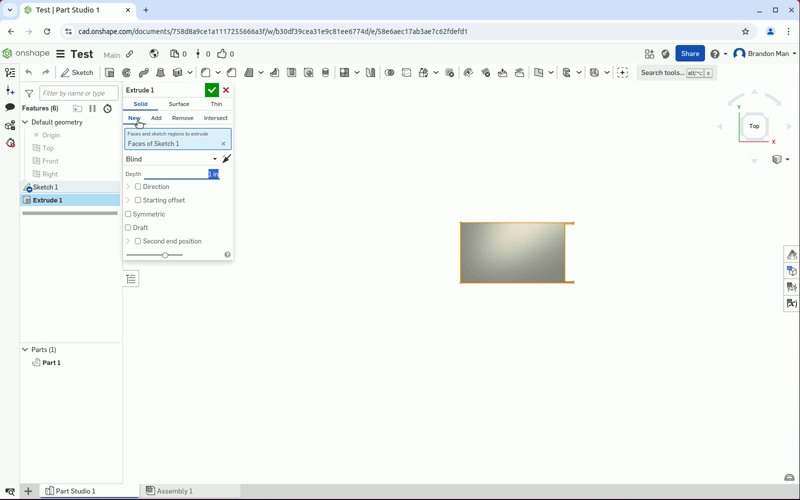
text(3.129)
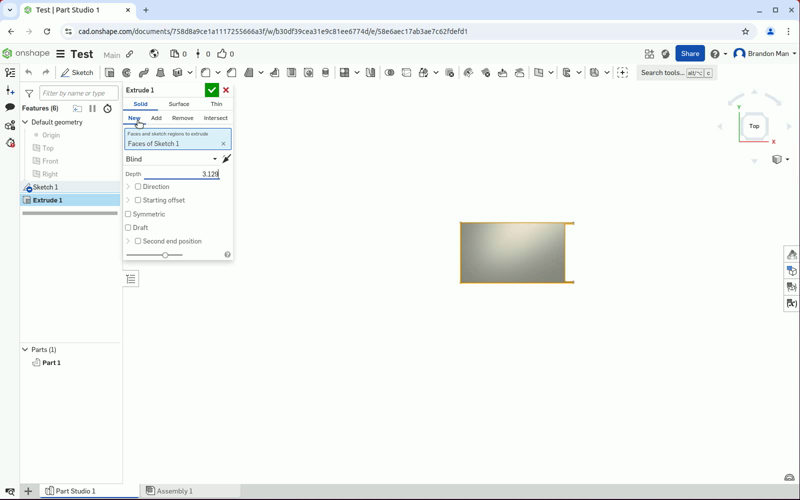
key(enter)
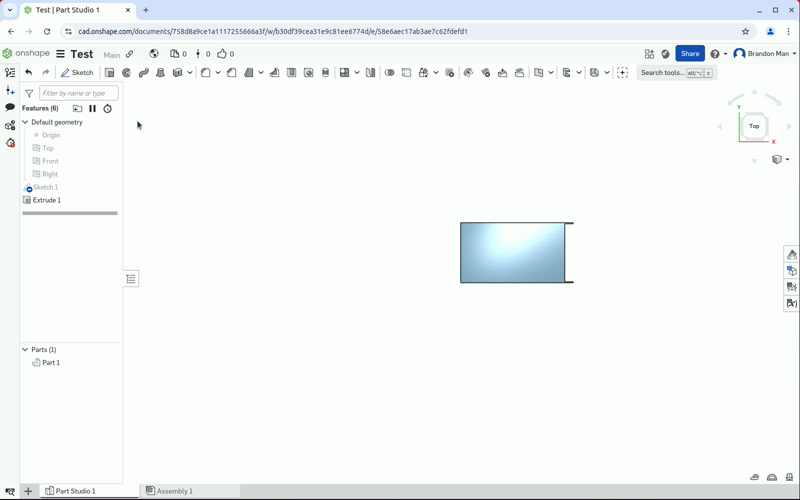
key(shift+h)
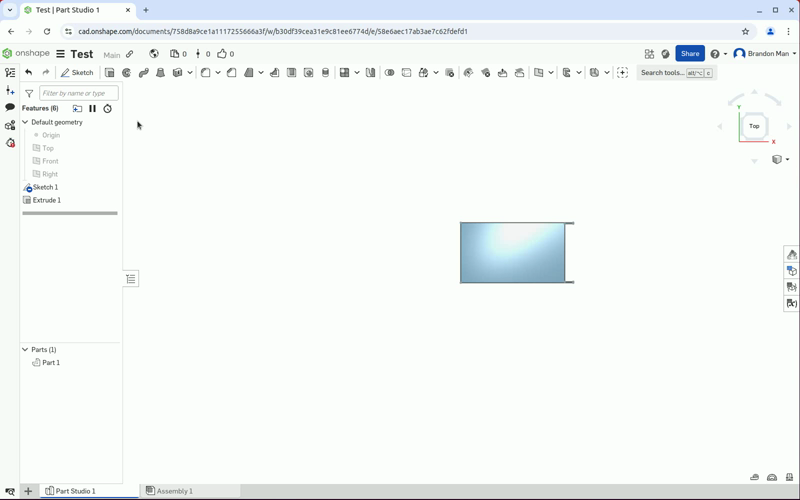
key(shift+h)
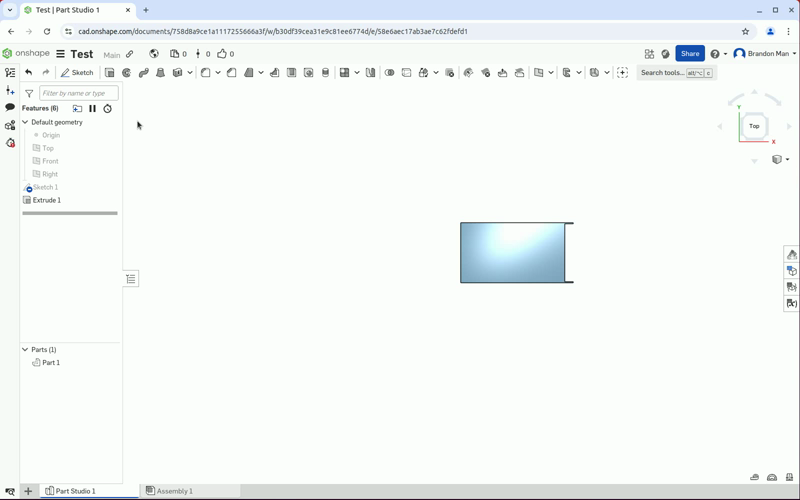
mouse_move(73, 189)
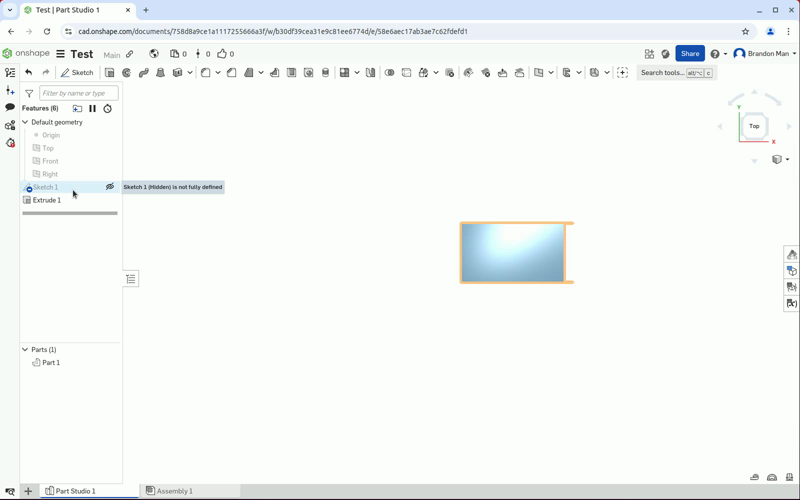
click(73, 189)
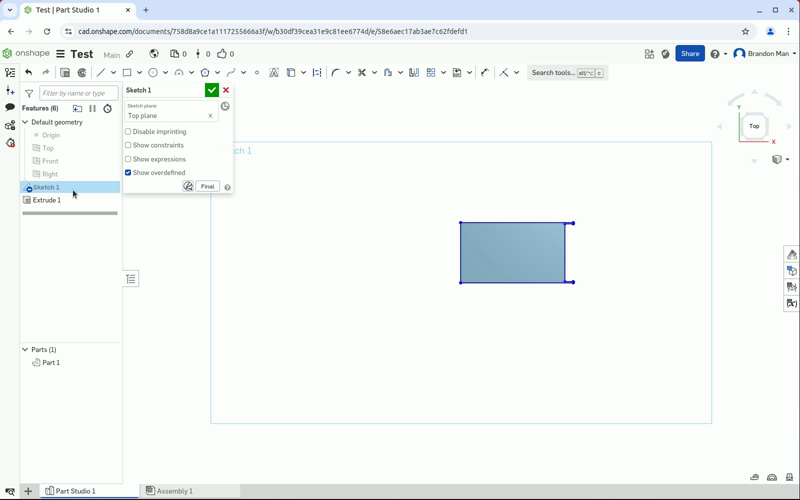
mouse_move(229, 92)
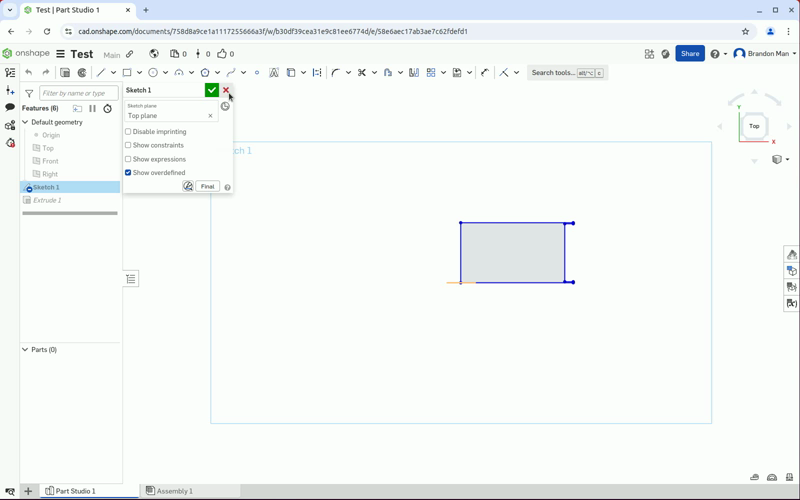
click(229, 92)
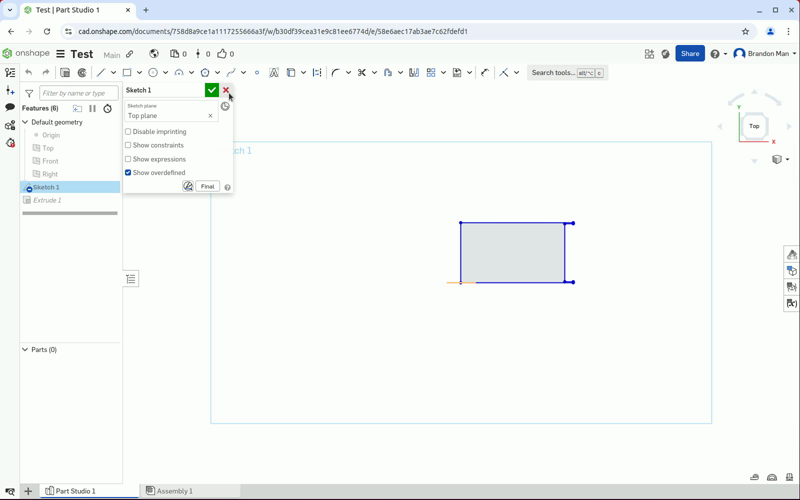
key(shift+s)
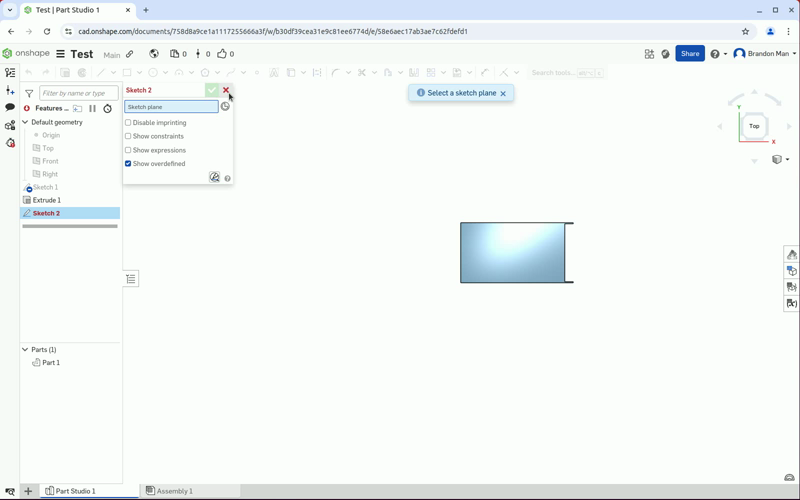
mouse_move(73, 150)
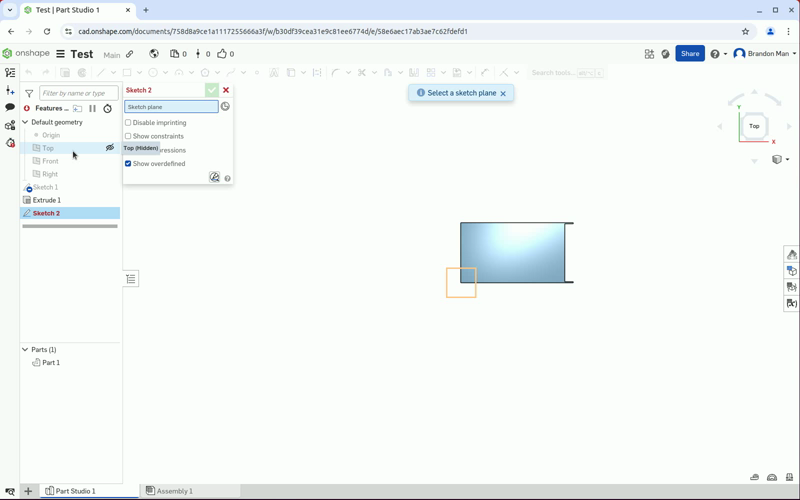
click(73, 150)
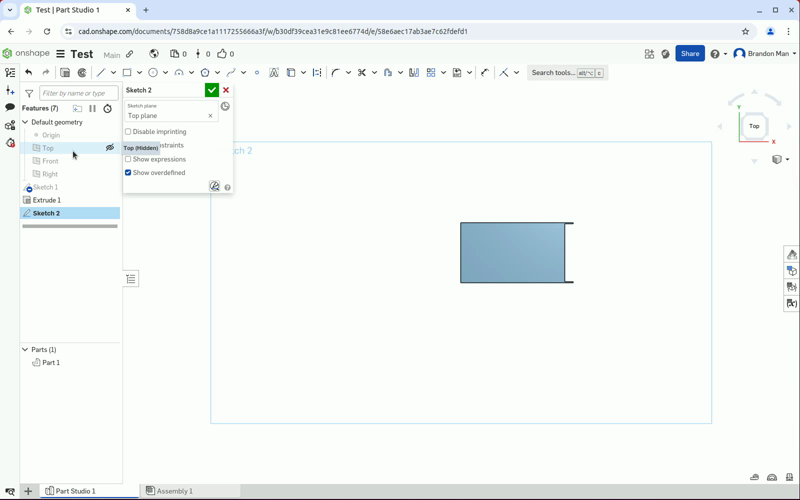
mouse_move(73, 352)
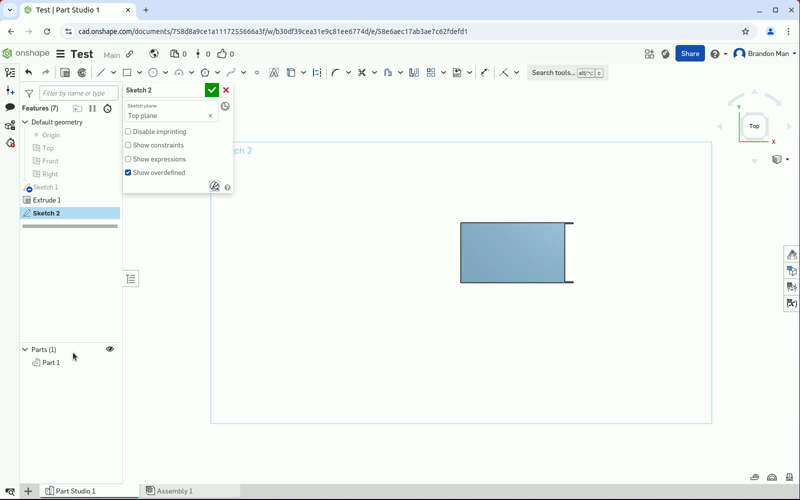
key(y)
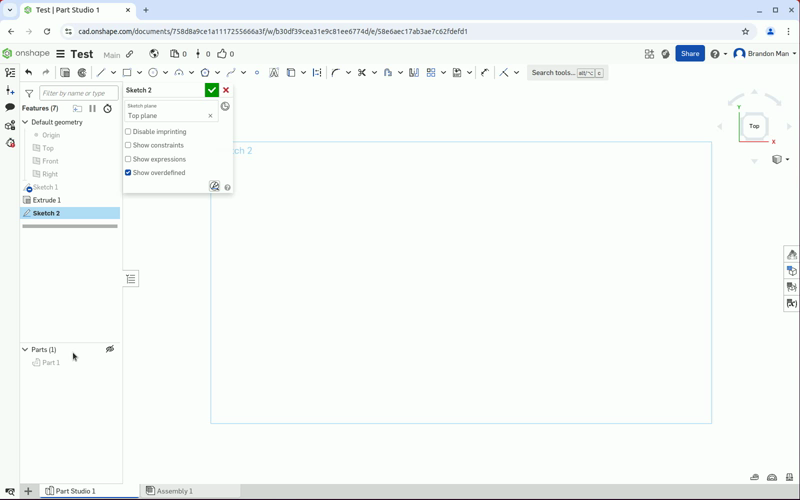
key(l)
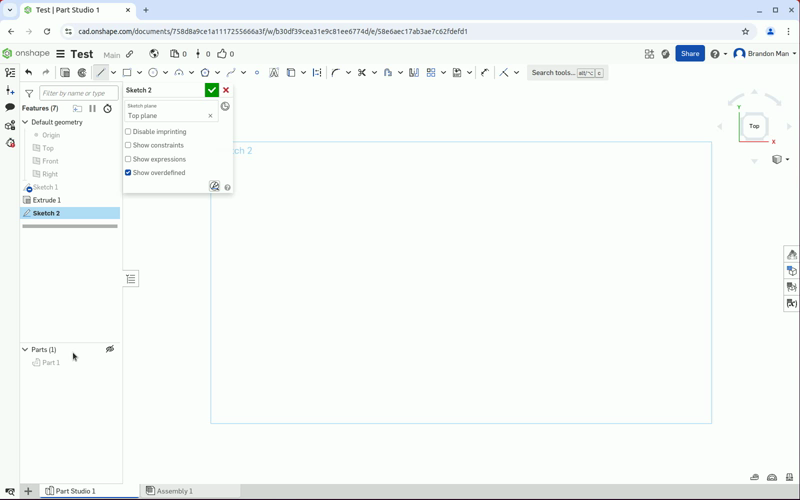
key_down(shift)
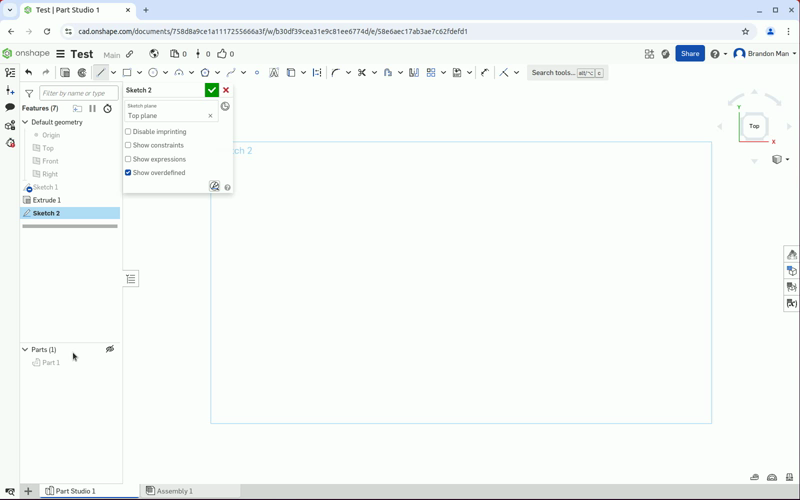
mouse_move(564, 281)
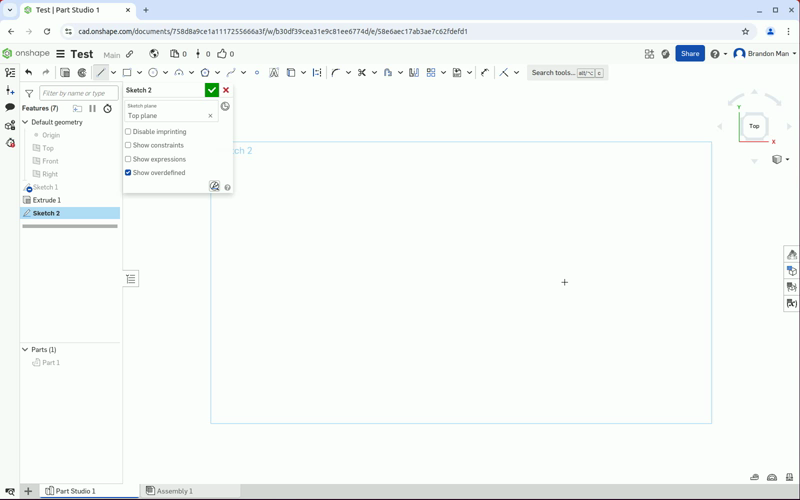
click(564, 281)
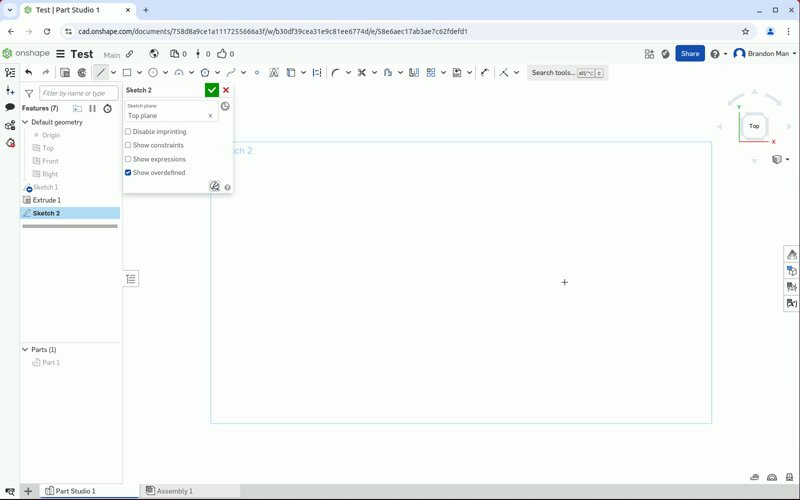
key_up(shift)
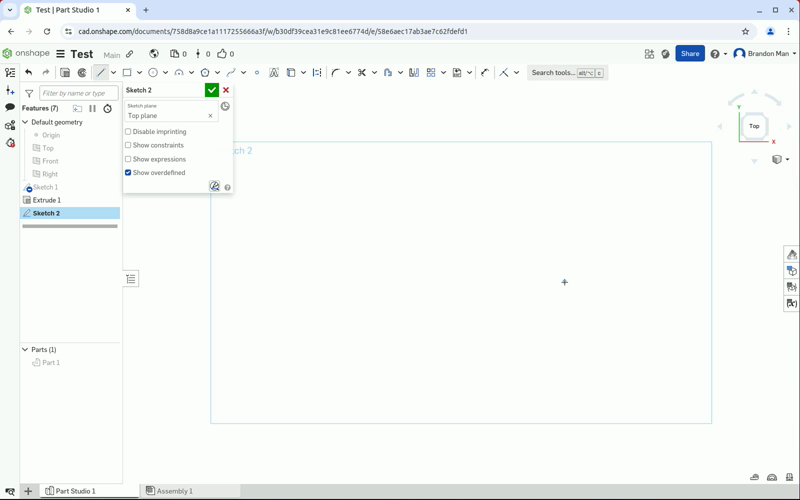
key_down(shift)
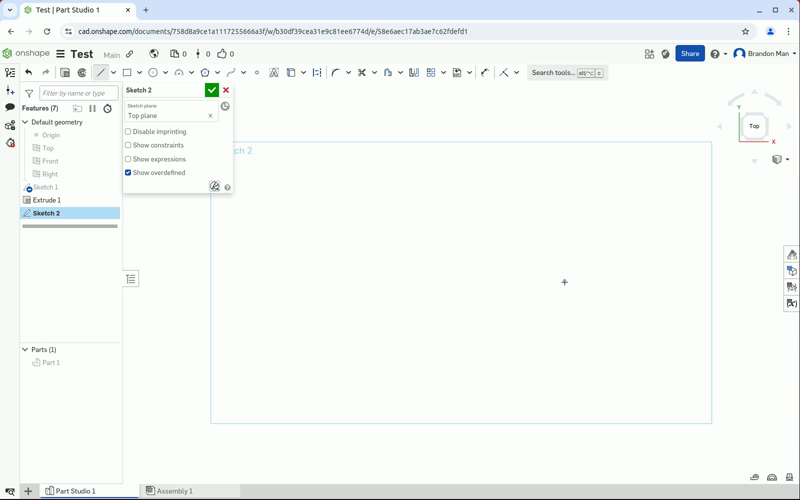
mouse_move(589, 281)
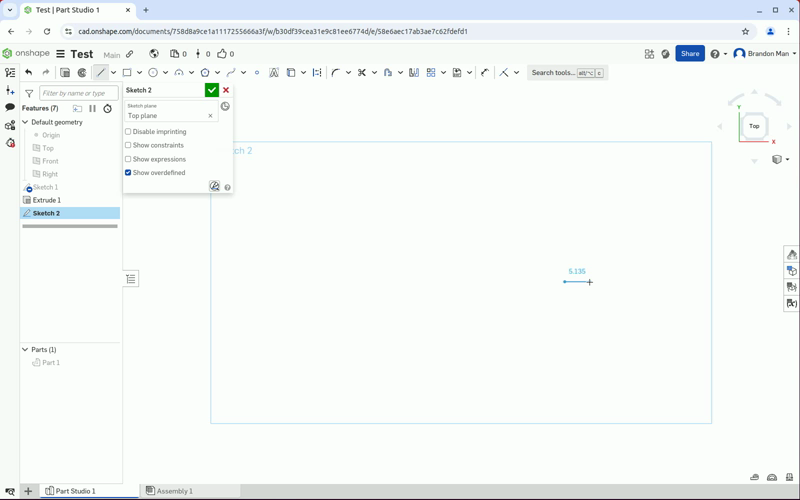
mouse_move(573, 281)
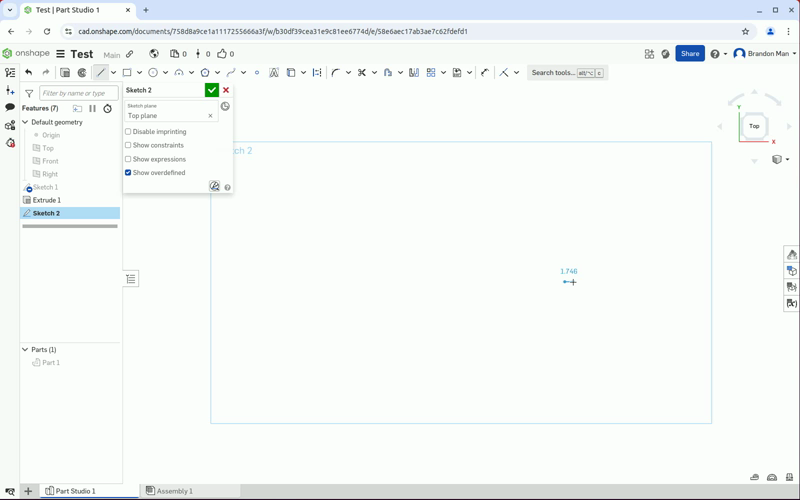
click(573, 281)
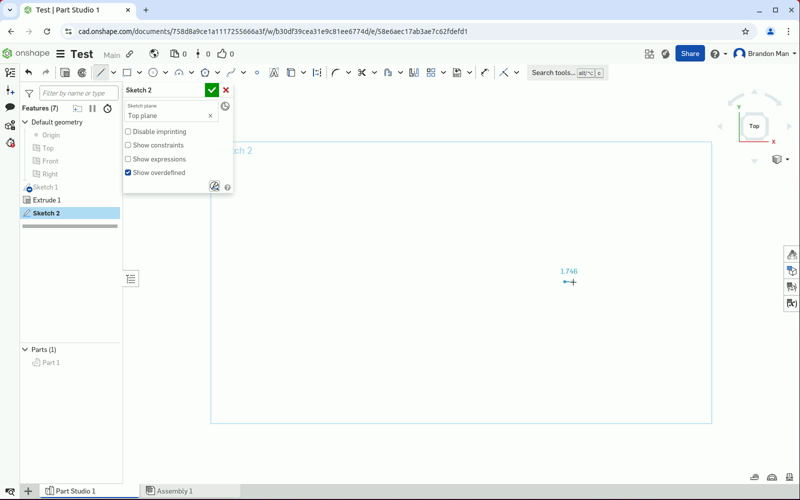
key_up(shift)
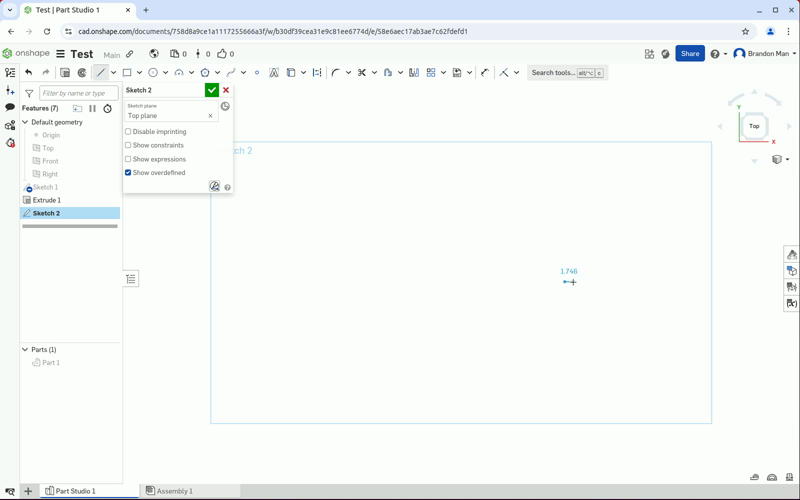
key_down(shift)
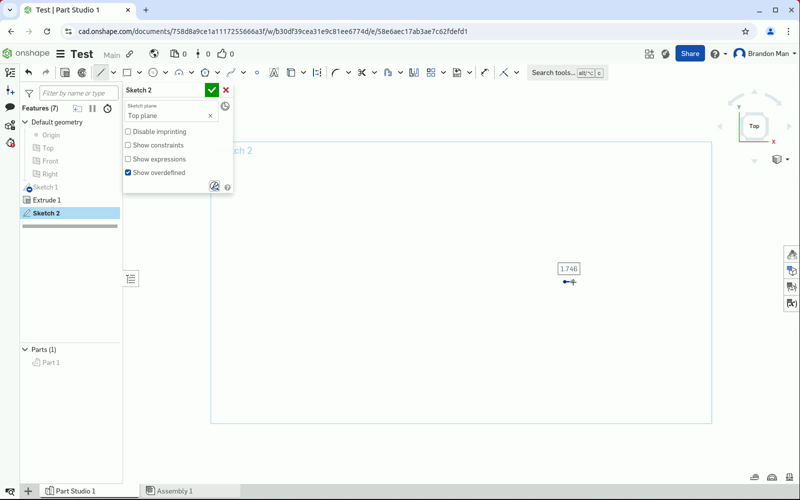
mouse_move(589, 281)
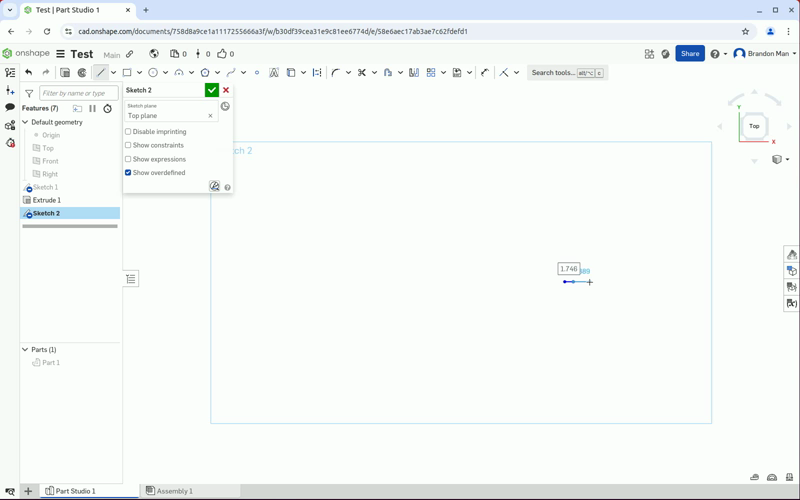
mouse_move(573, 222)
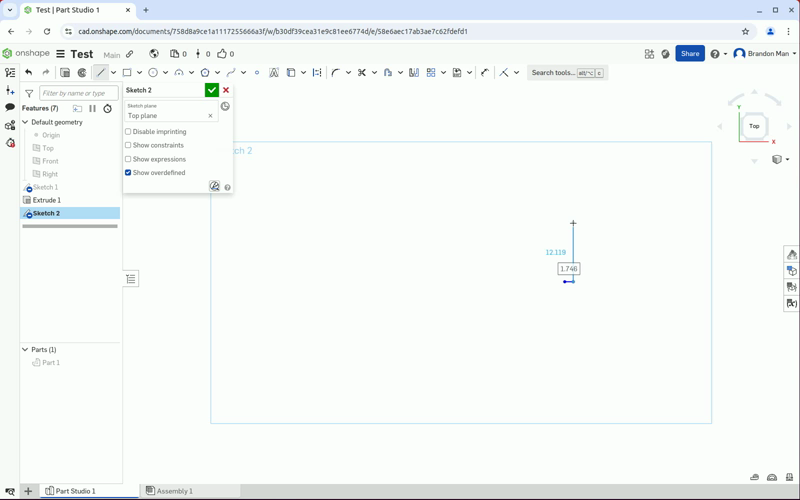
click(573, 222)
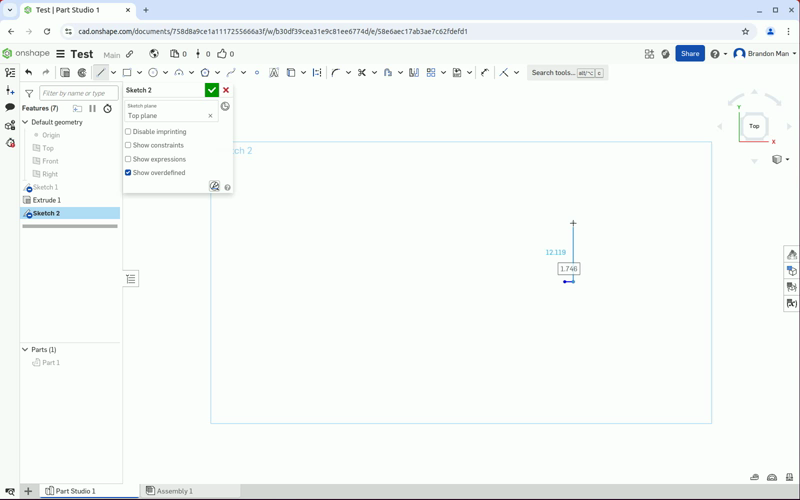
key_up(shift)
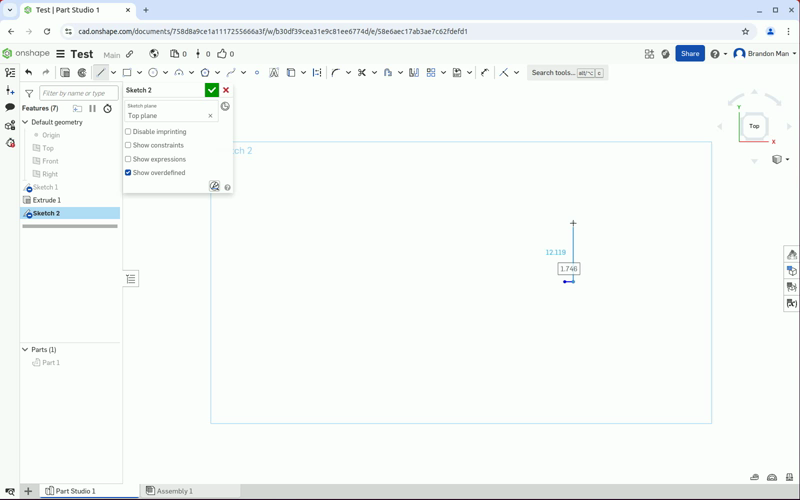
key_down(shift)
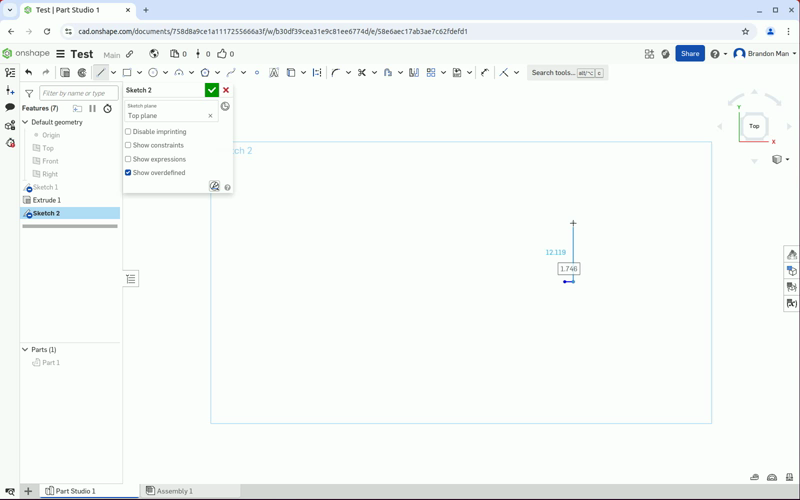
mouse_move(589, 222)
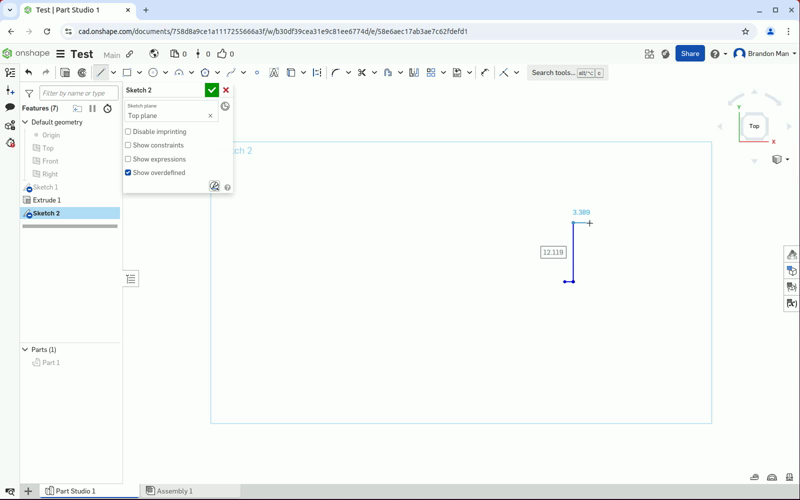
mouse_move(564, 222)
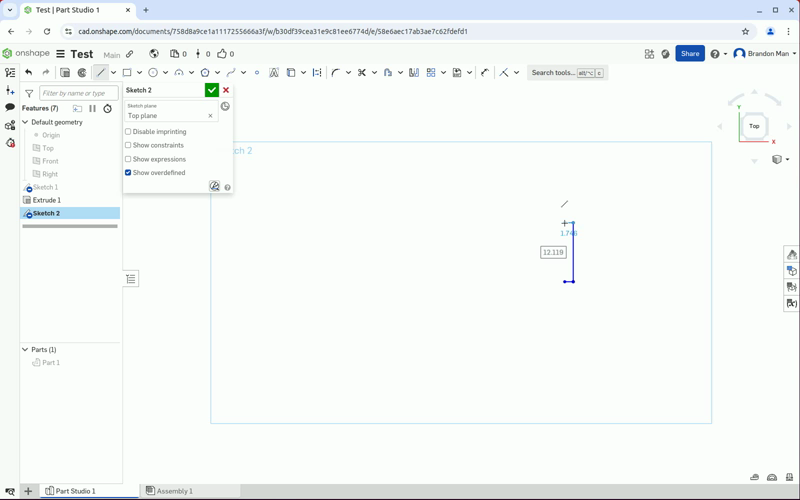
click(564, 222)
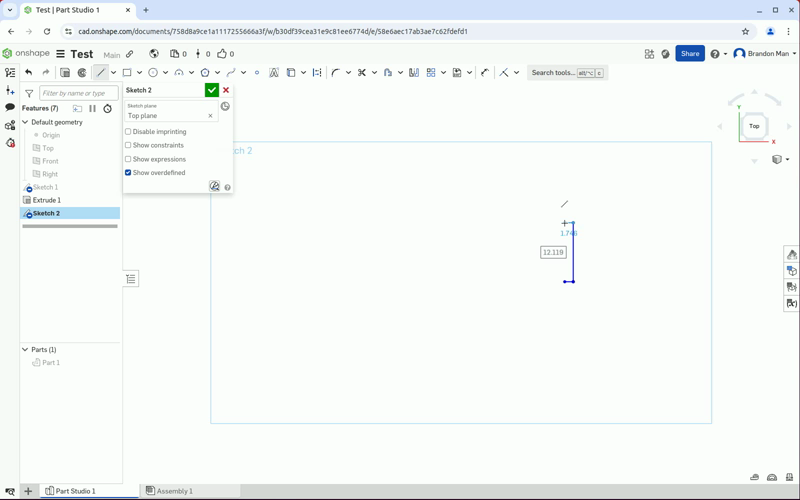
key_up(shift)
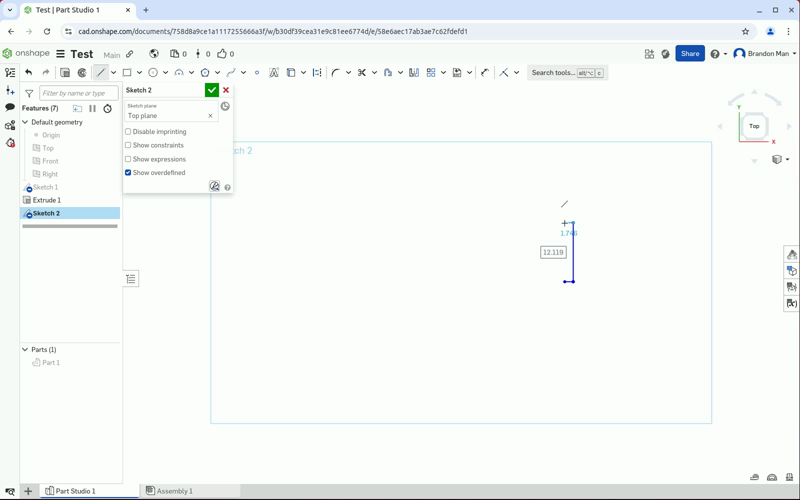
mouse_move(589, 222)
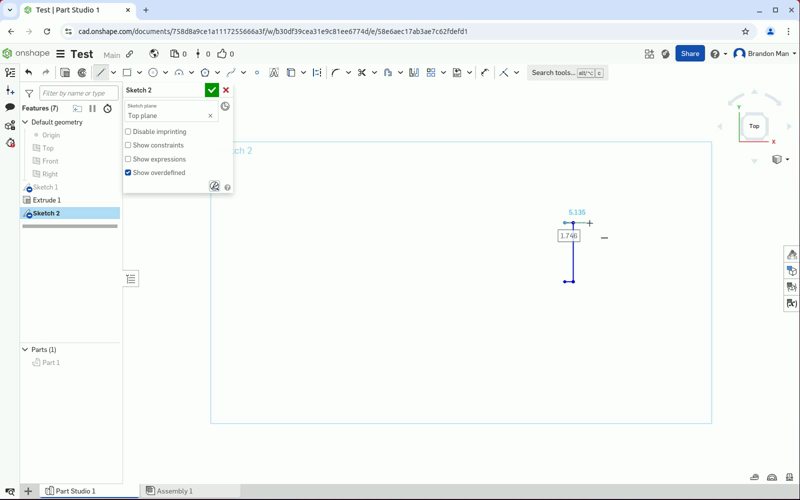
key_down(shift)
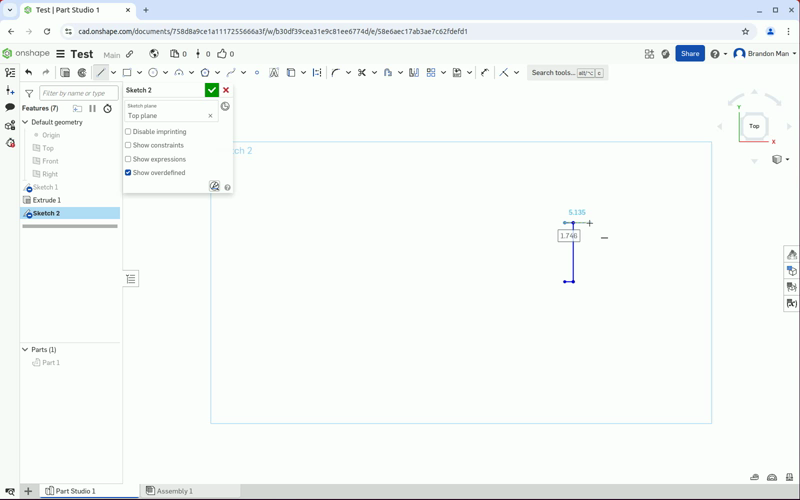
mouse_move(564, 281)
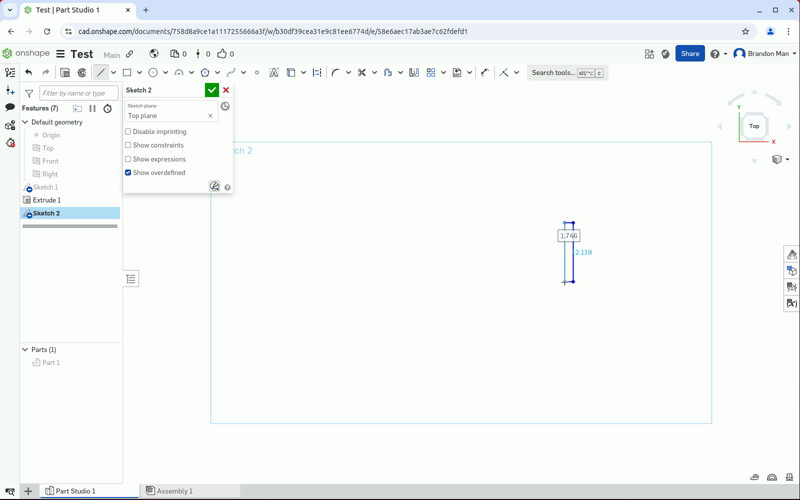
key_up(shift)
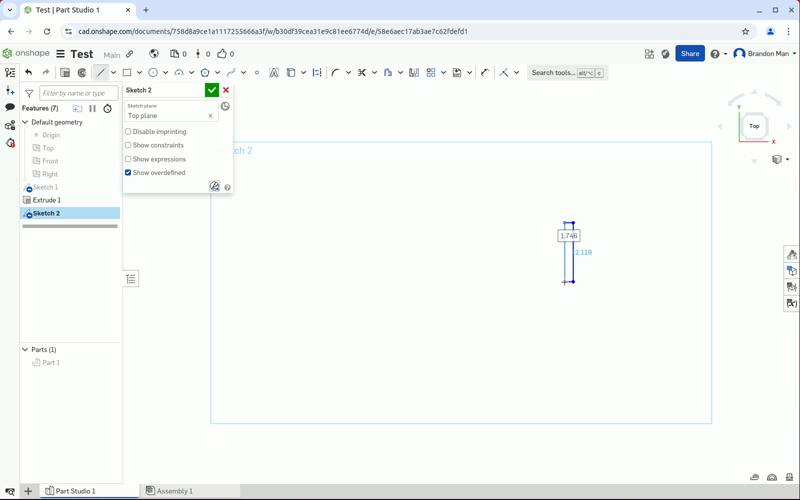
click(564, 281)
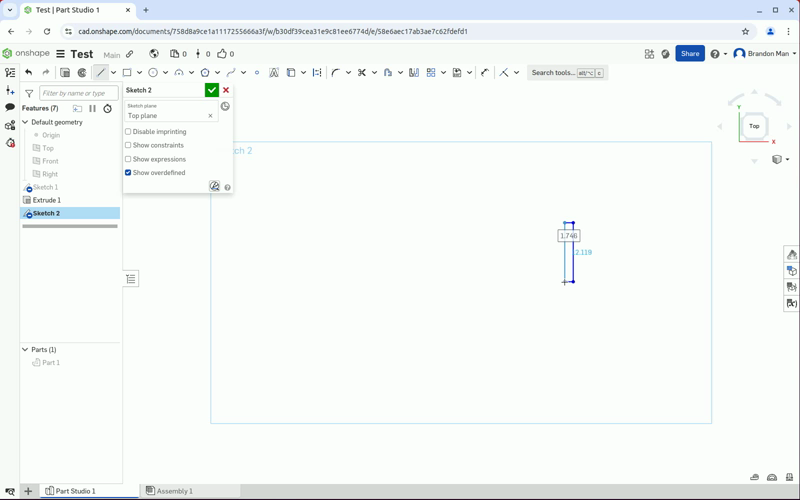
key(esc)
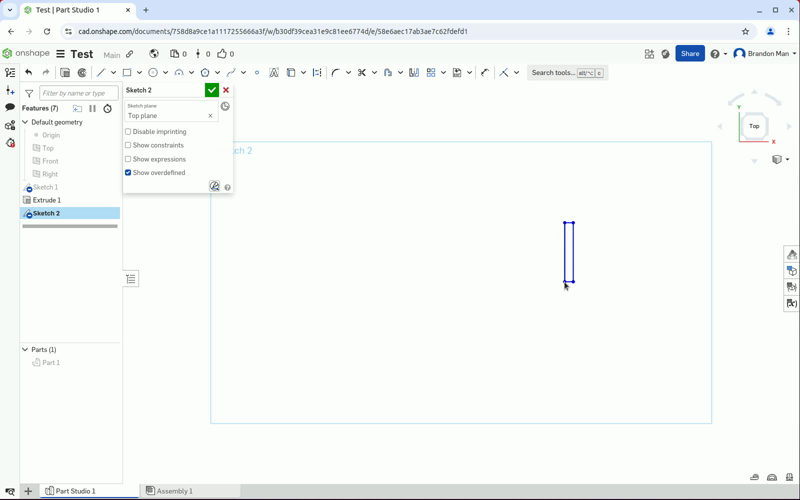
mouse_move(566, 262)
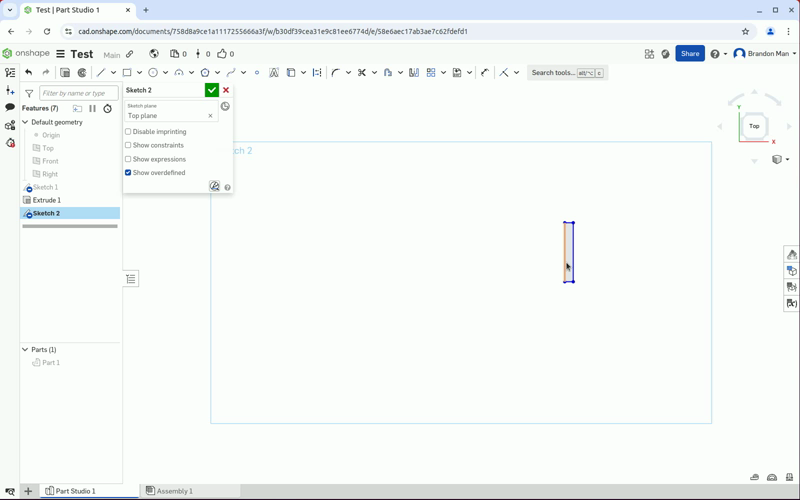
scroll(6)
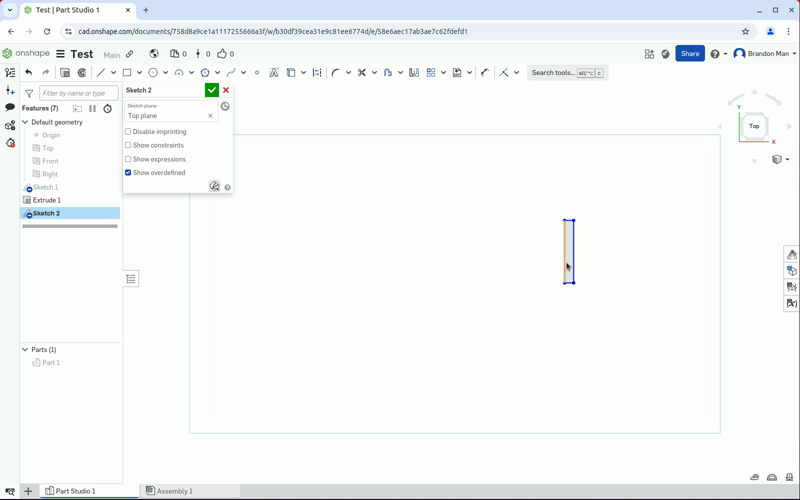
scroll(6)
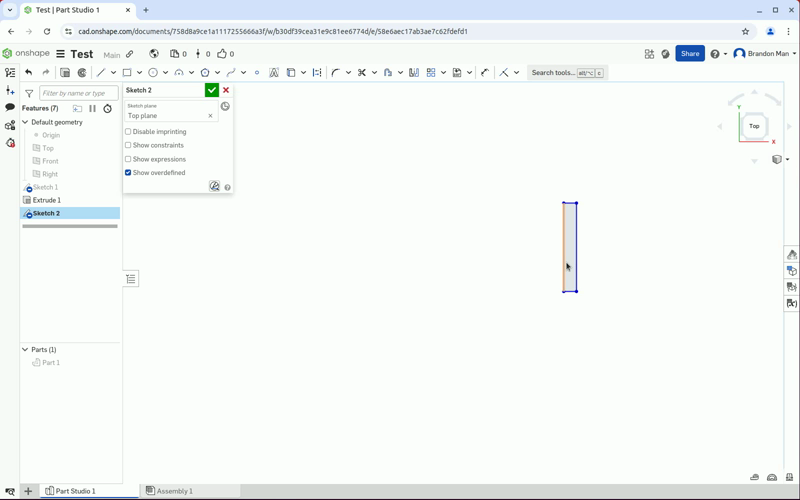
scroll(6)
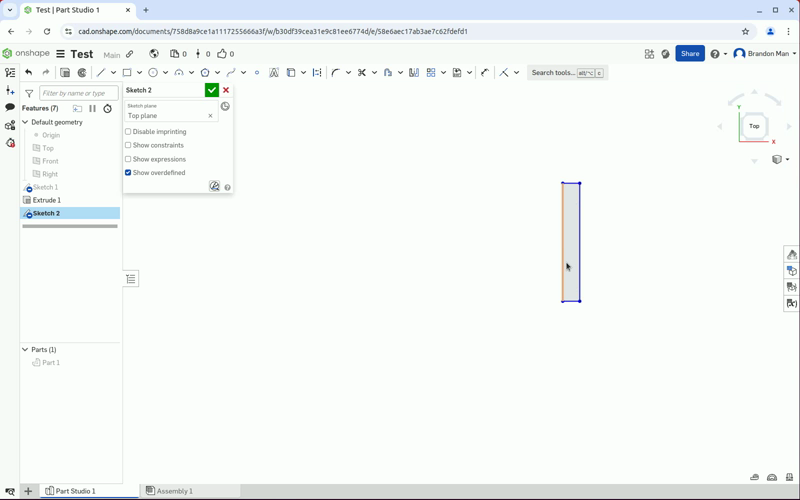
scroll(6)
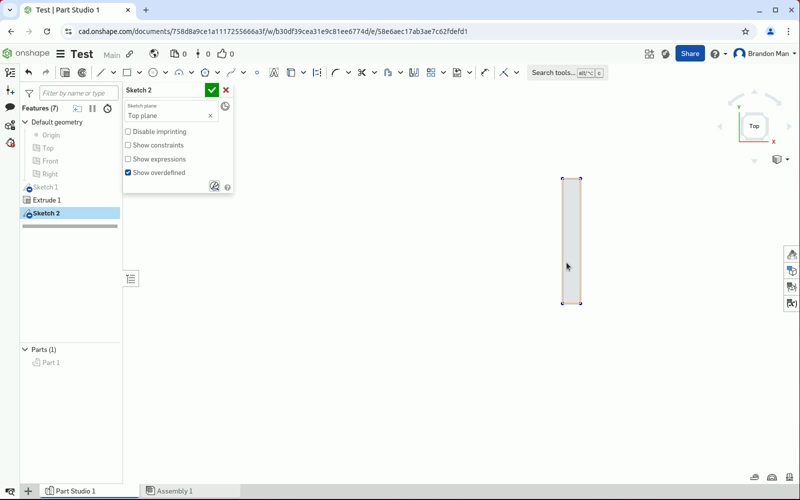
scroll(6)
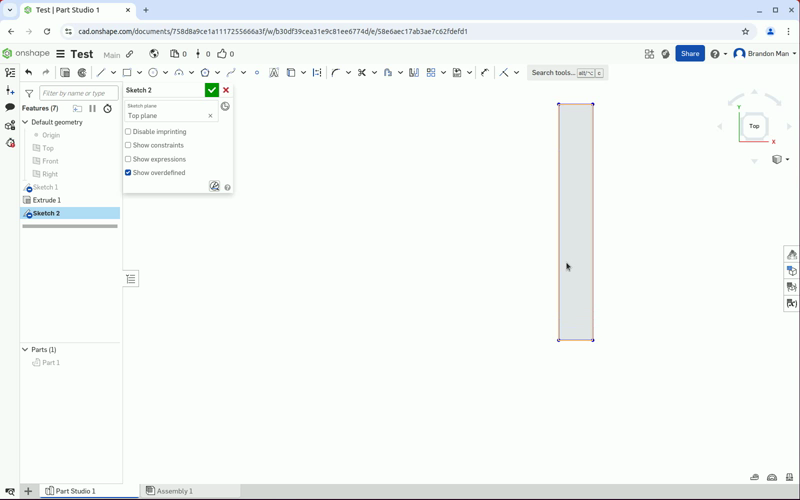
scroll(6)
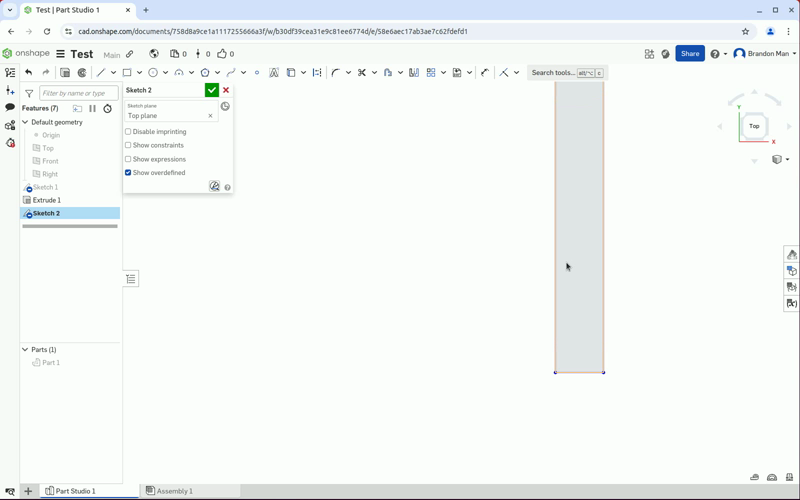
scroll(6)
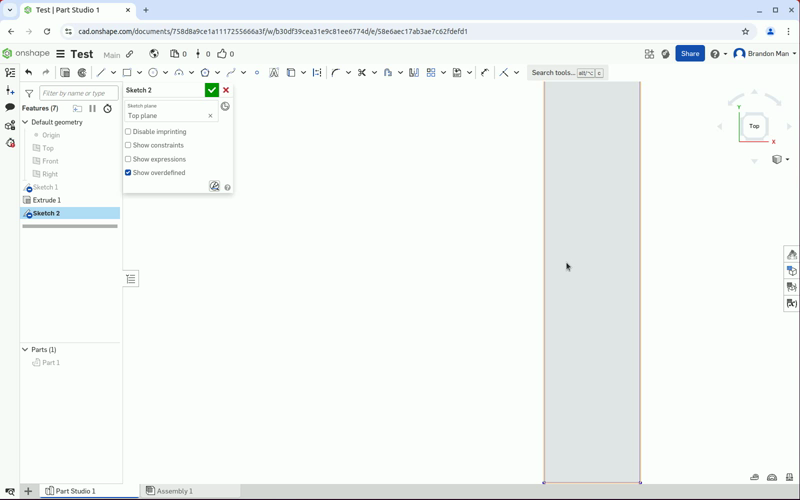
click(566, 262)
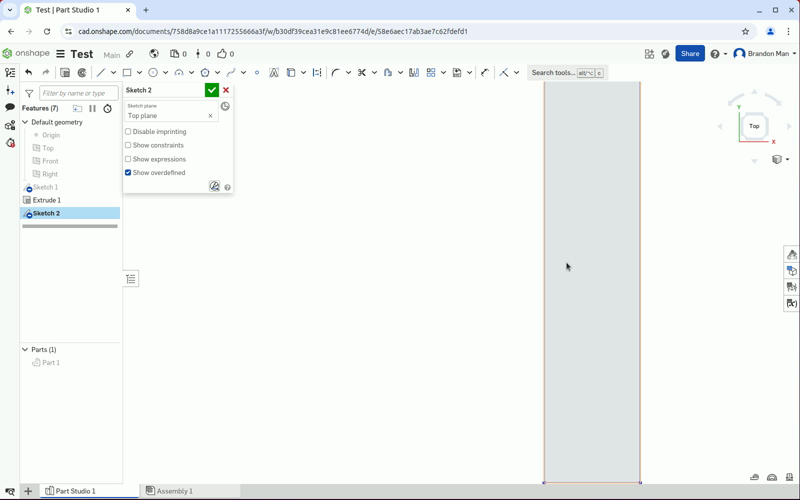
scroll(-6)
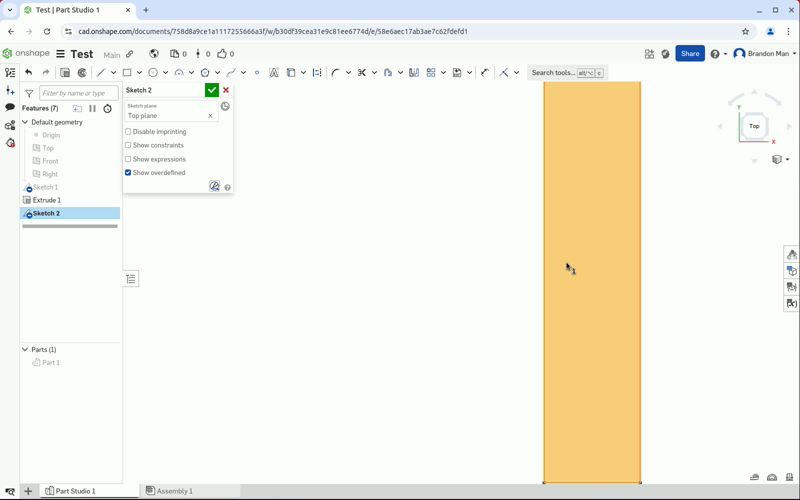
scroll(-6)
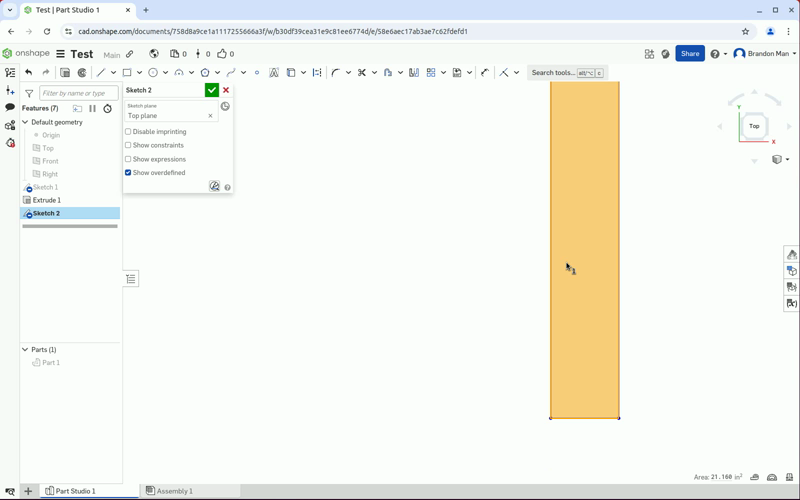
scroll(-6)
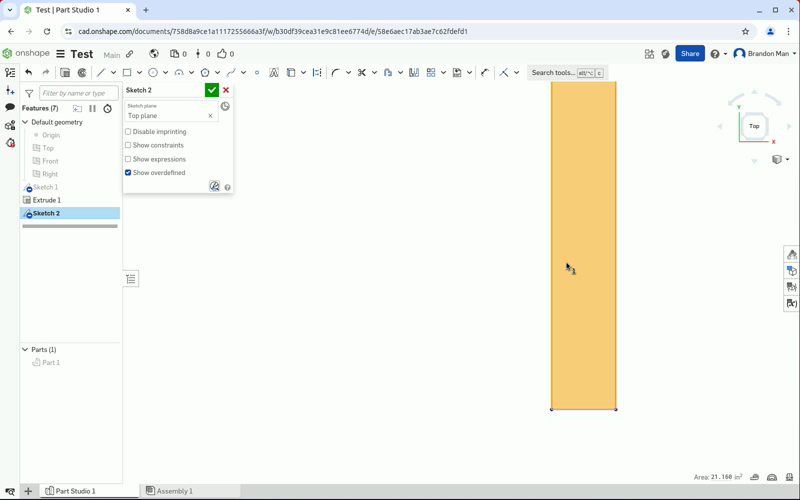
scroll(-6)
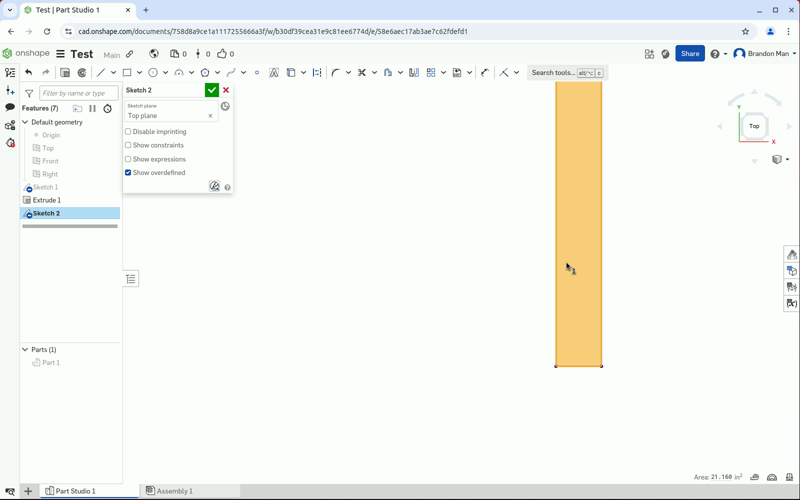
scroll(-6)
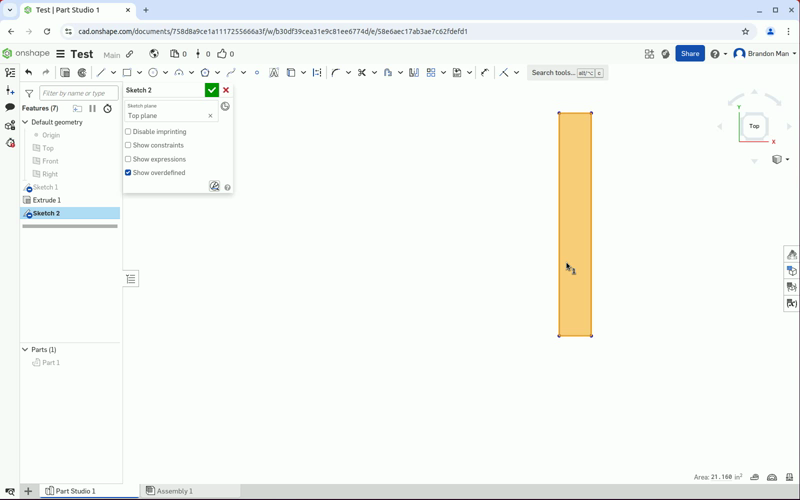
scroll(-6)
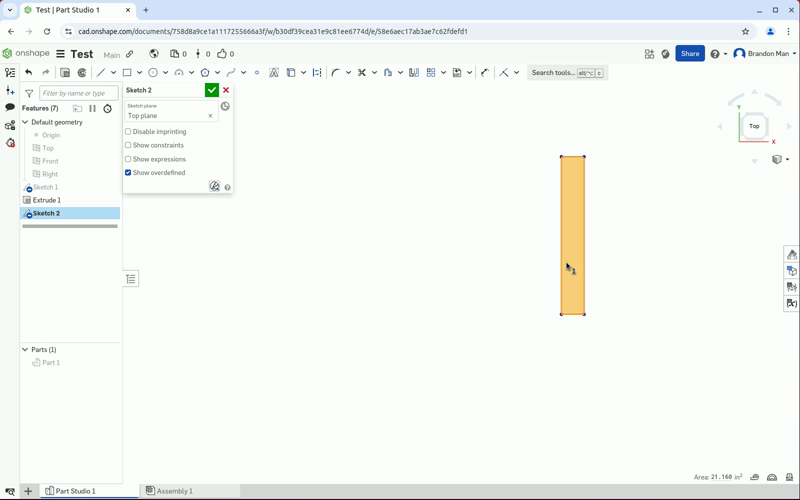
scroll(-6)
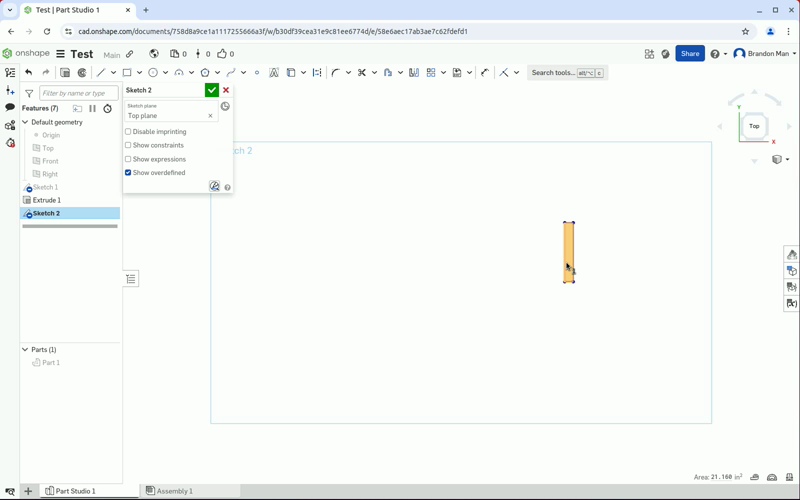
mouse_move(73, 352)
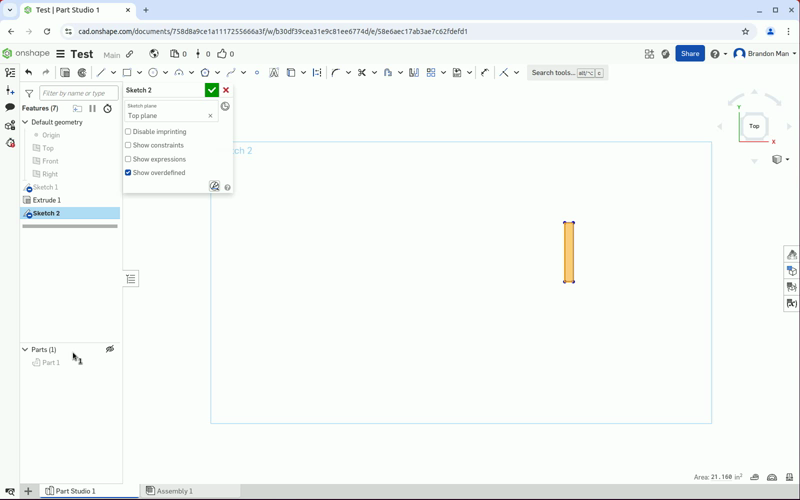
key(shift+y)
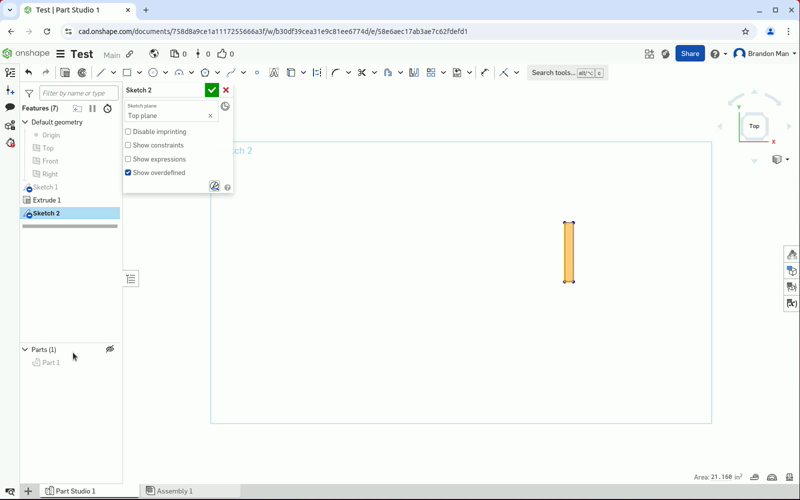
key(shift+e)
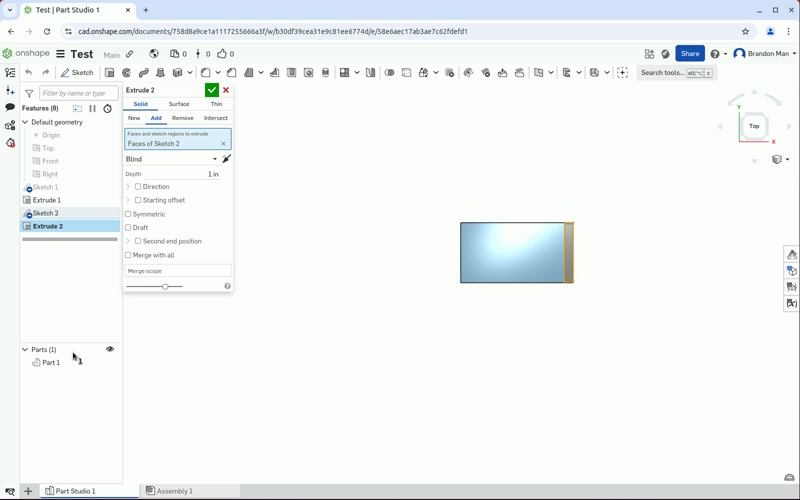
mouse_move(143, 106)
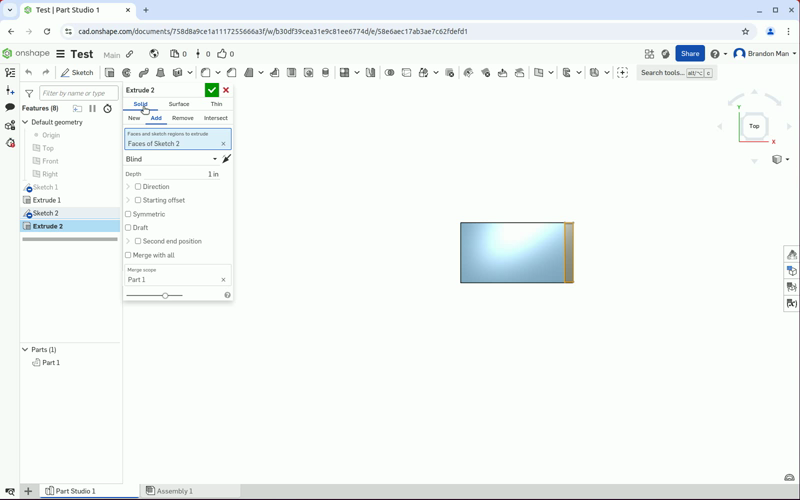
click(143, 106)
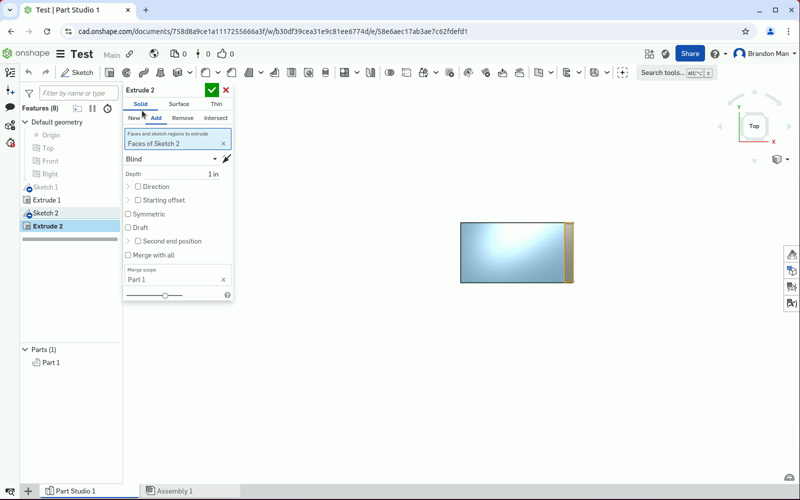
mouse_move(137, 120)
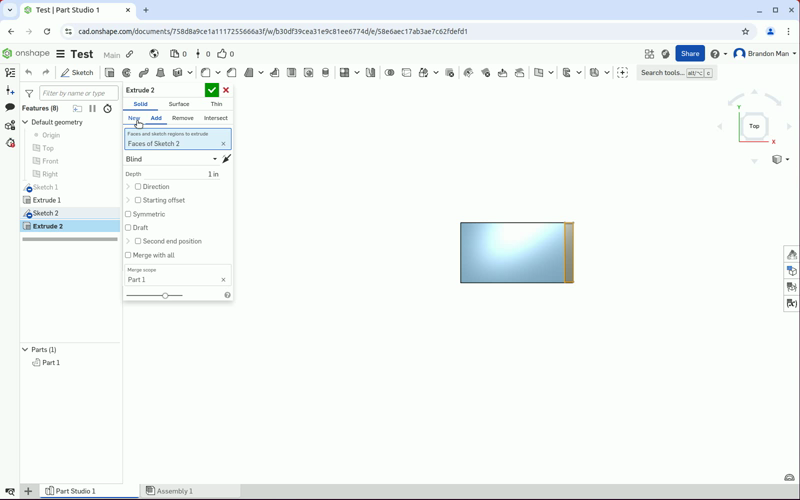
click(137, 120)
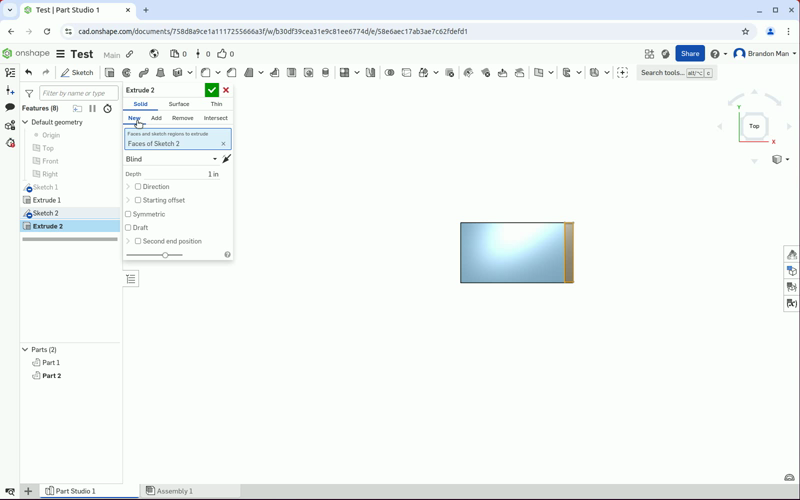
key(tab, 4)
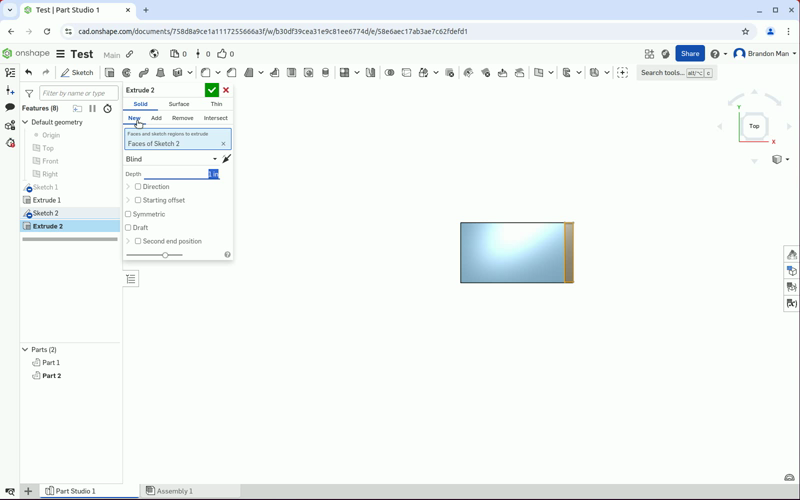
text(2.407)
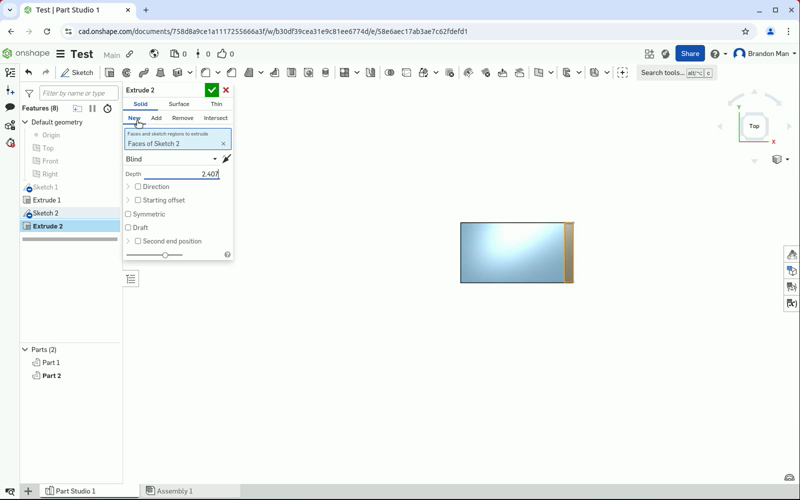
key(enter)
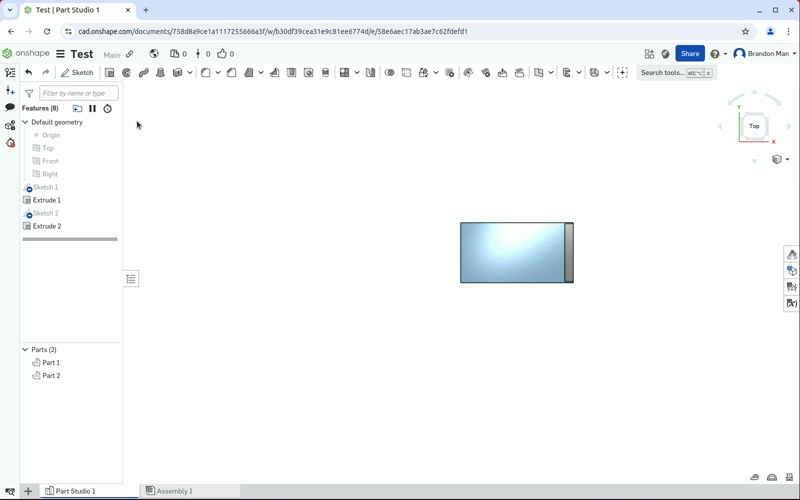
key(shift+h)
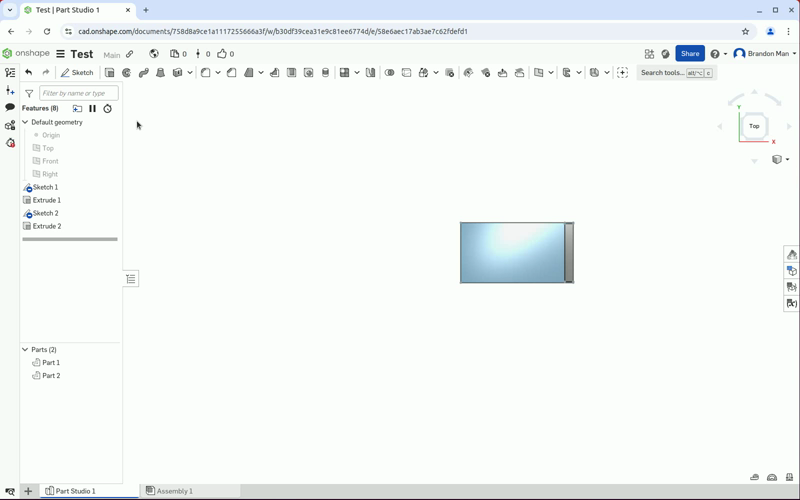
key(shift+h)
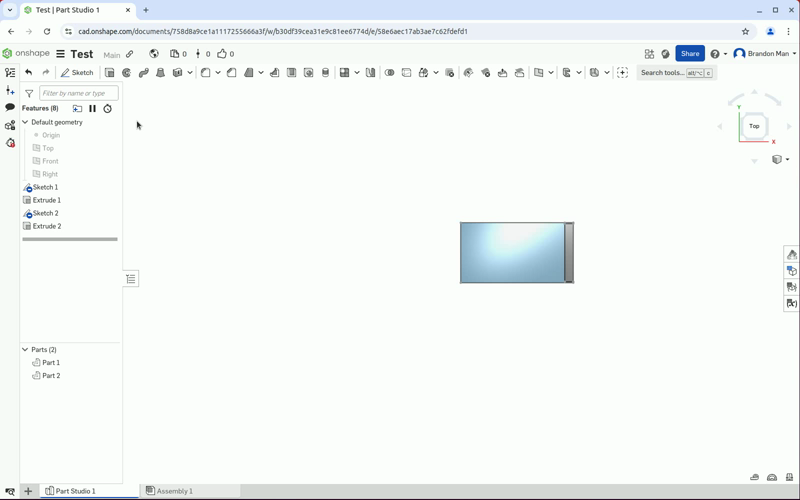
key(shift+7)
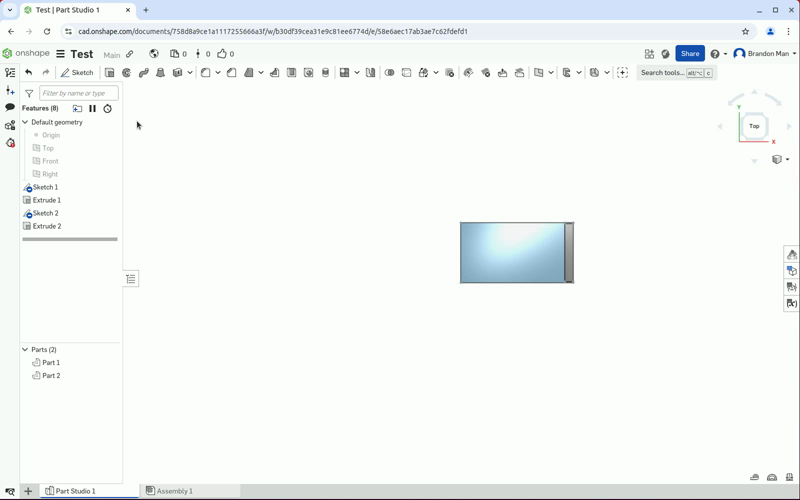
key(up, 3)
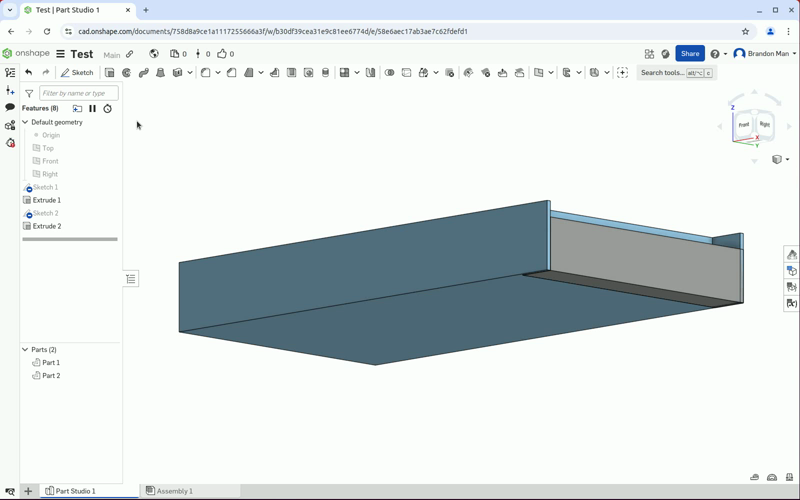
key(left, 3)
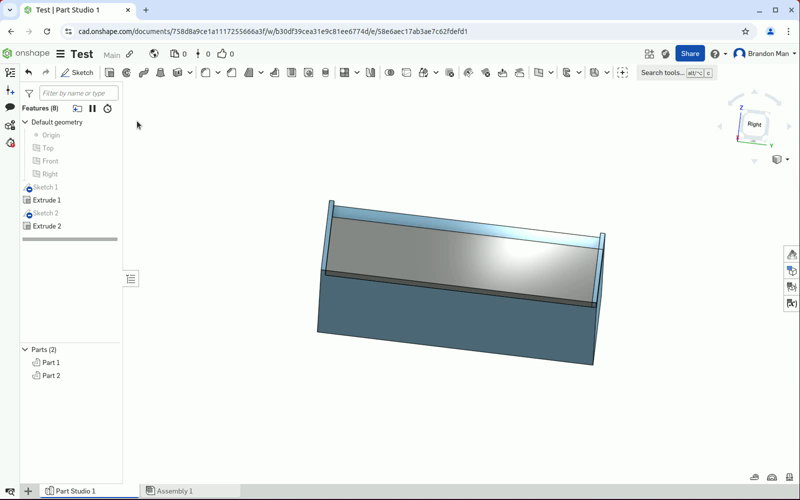
key(right, 3)
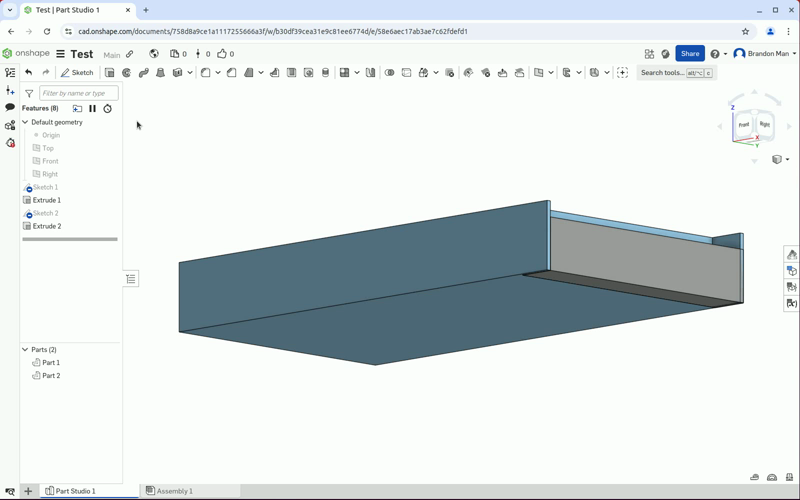
key(down, 3)
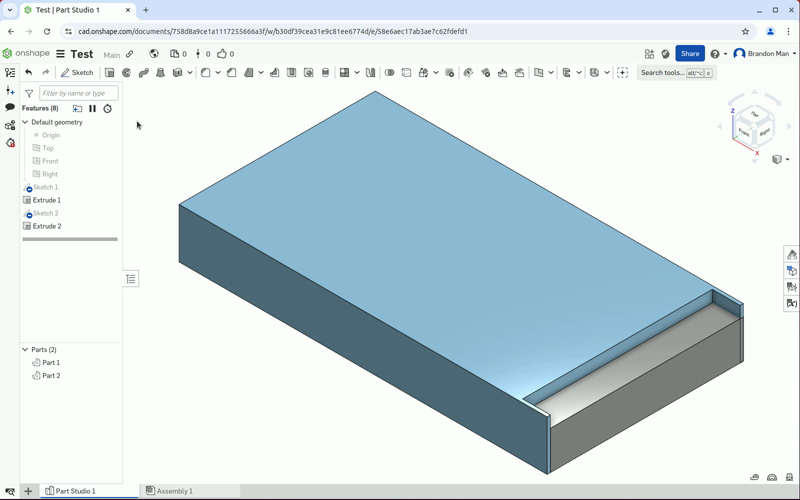
mouse_move(73, 189)
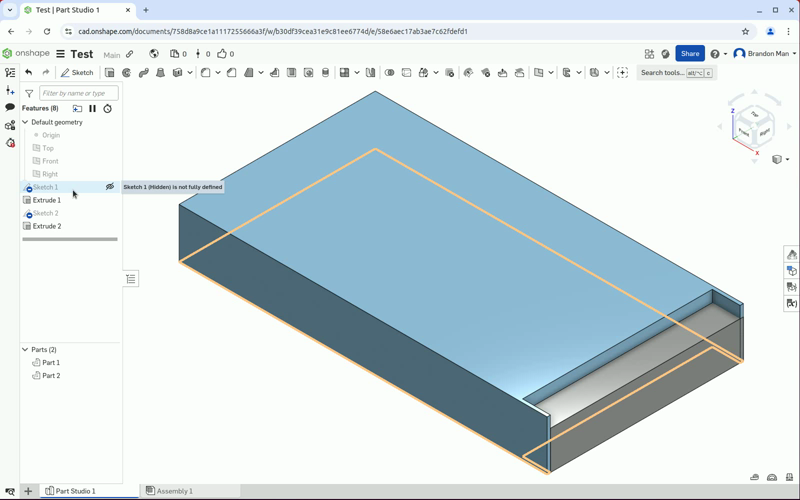
click(73, 189)